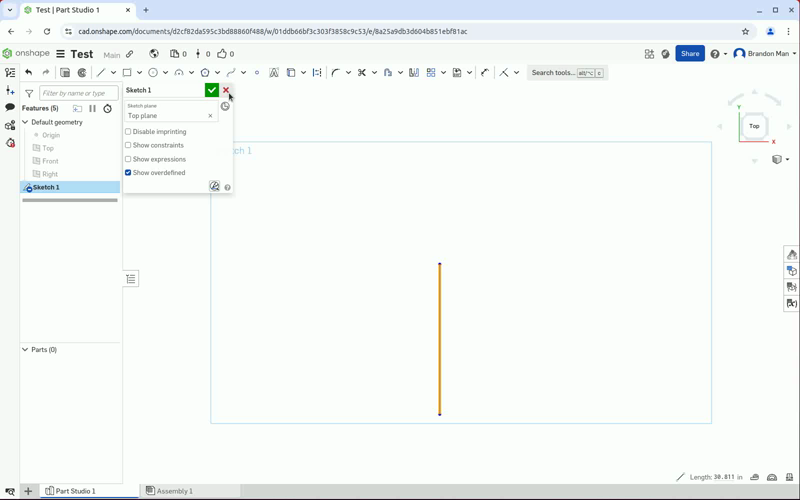
key(shift+h)
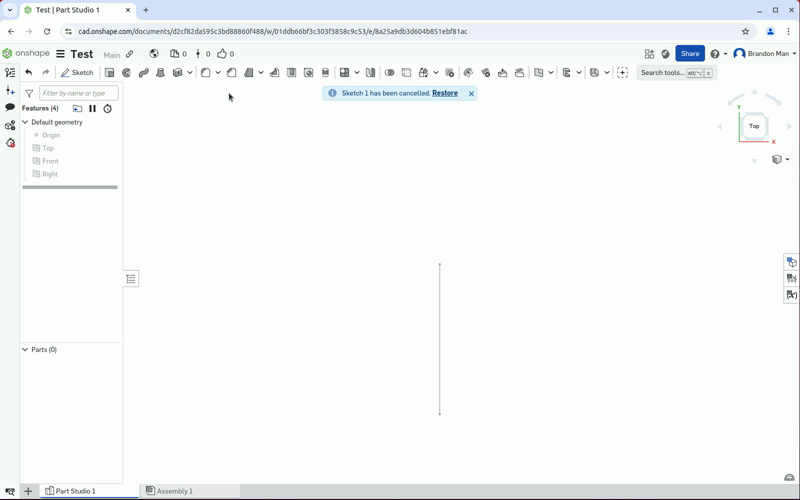
mouse_move(73, 352)
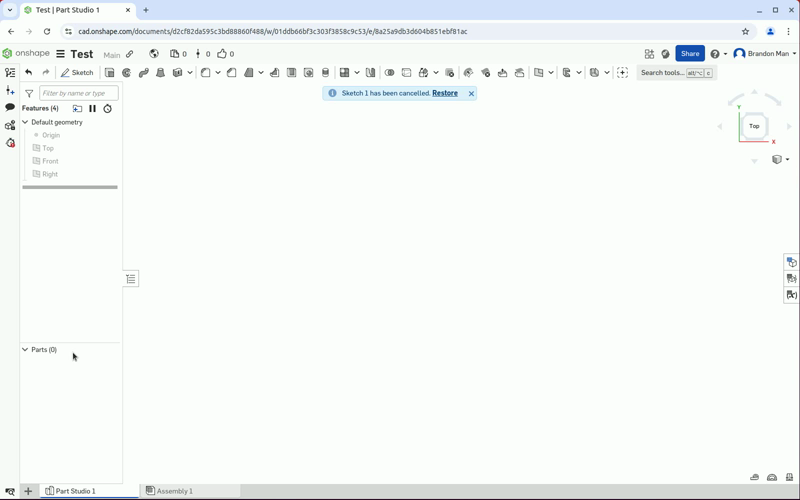
key(y)
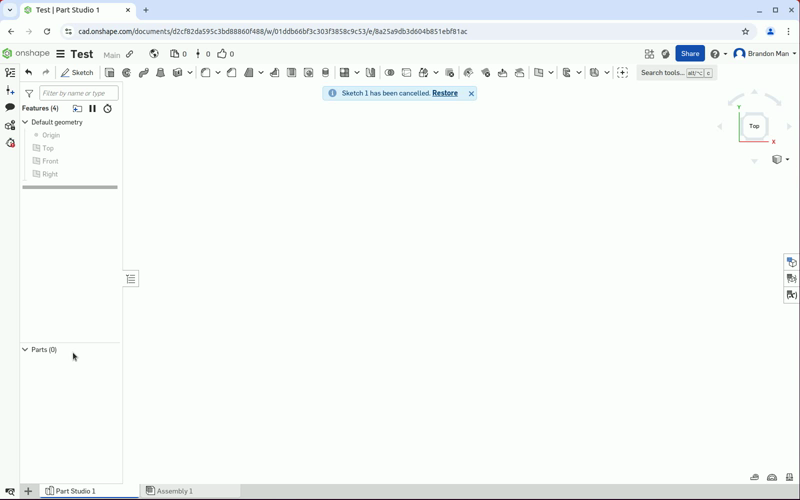
key(shift+p)
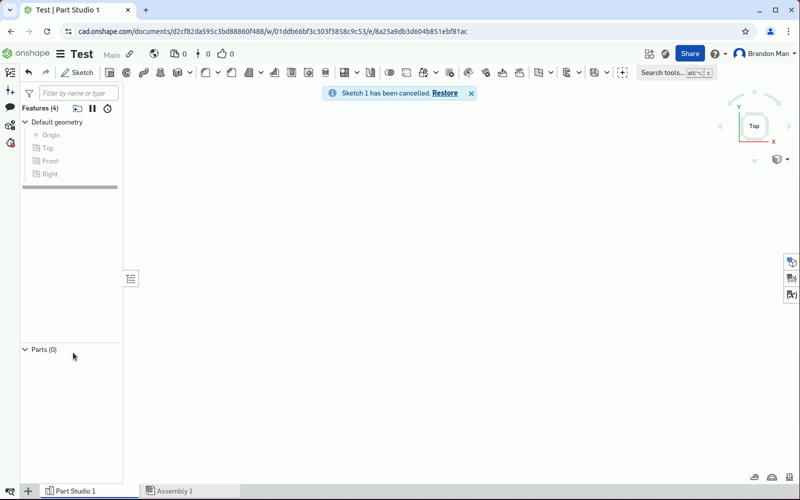
key(space)
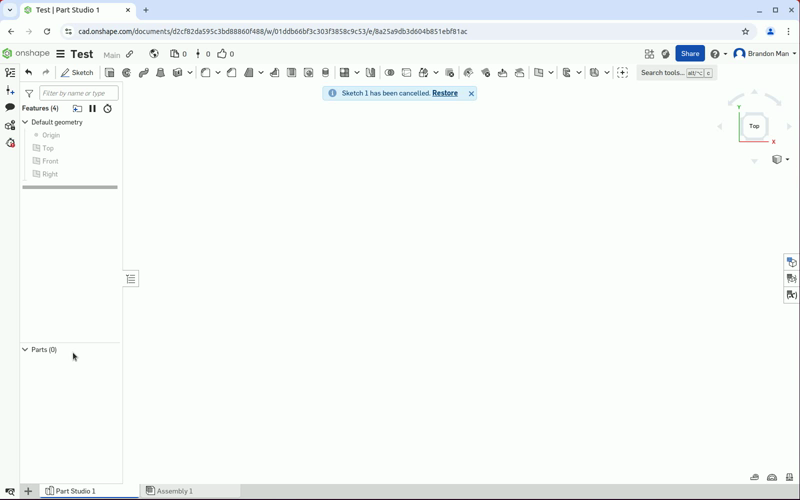
key_down(shift)
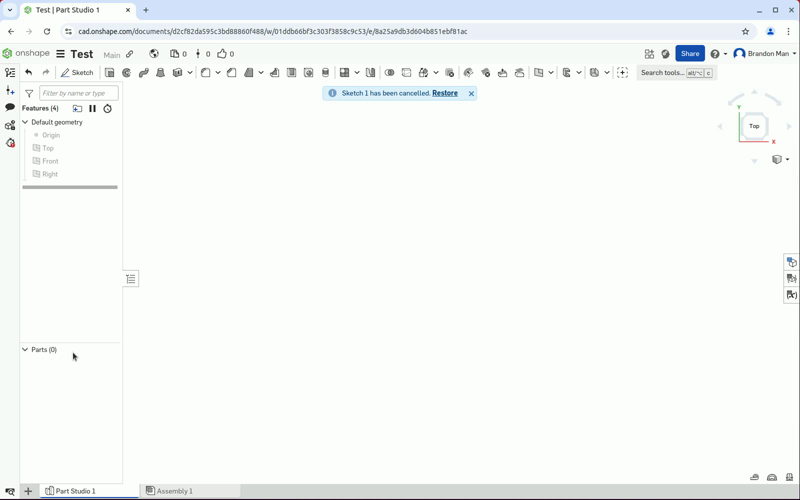
key(up)
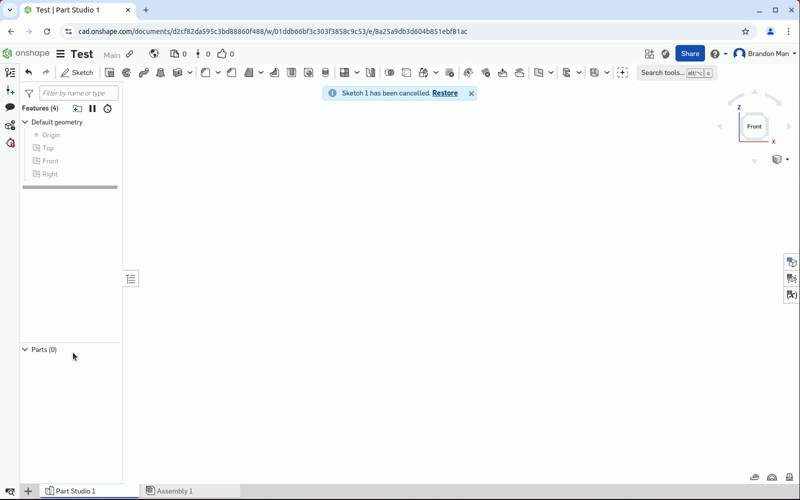
key_up(shift)
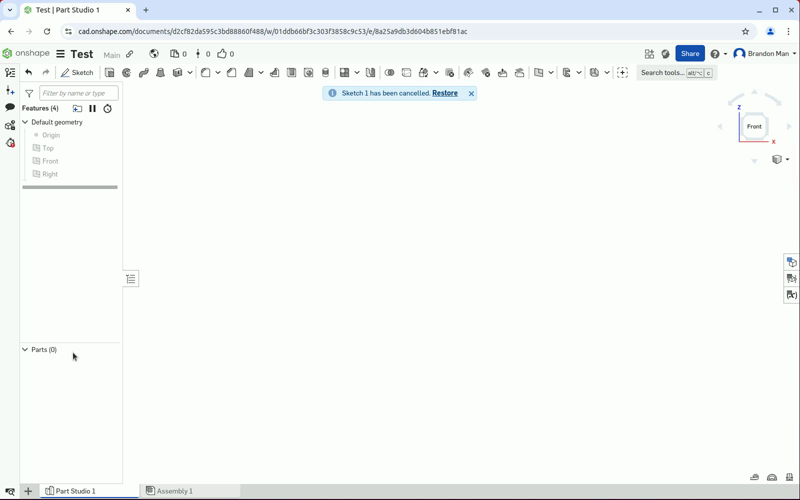
mouse_move(73, 352)
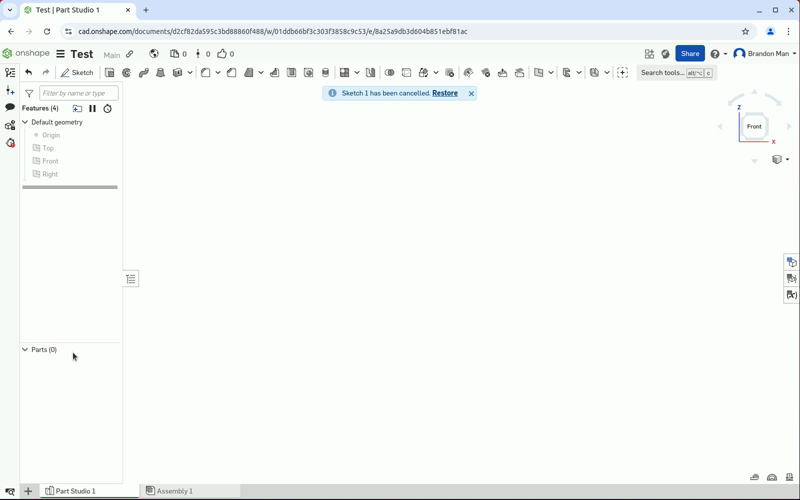
key(shift+y)
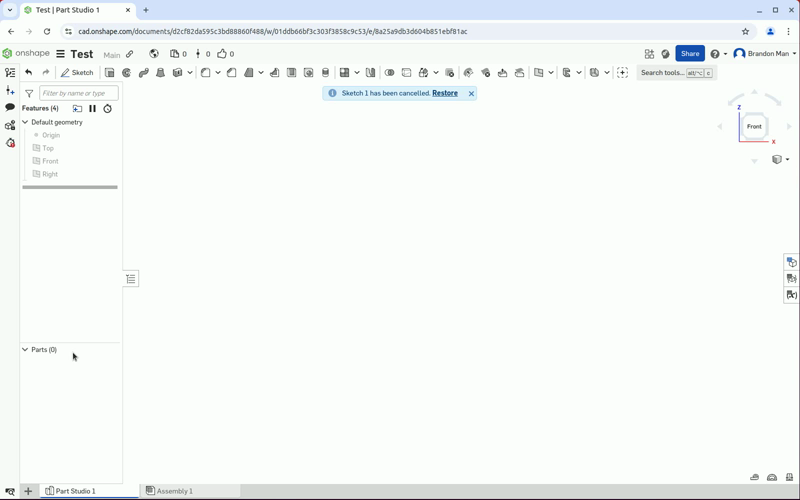
key(shift+s)
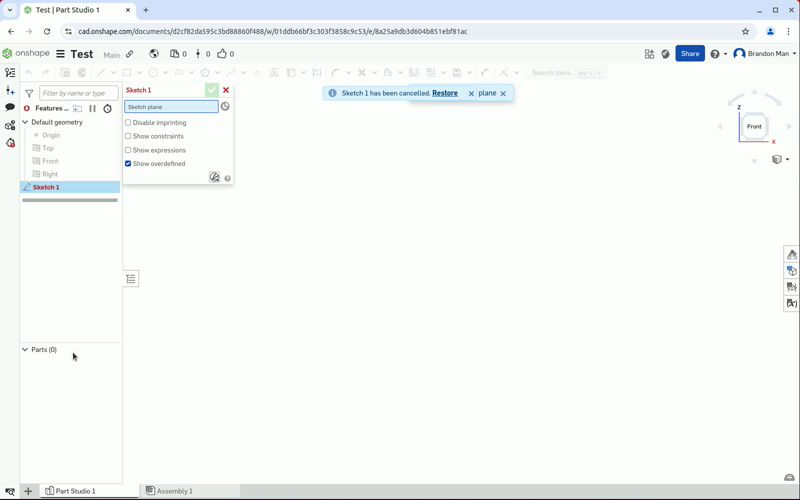
mouse_move(73, 163)
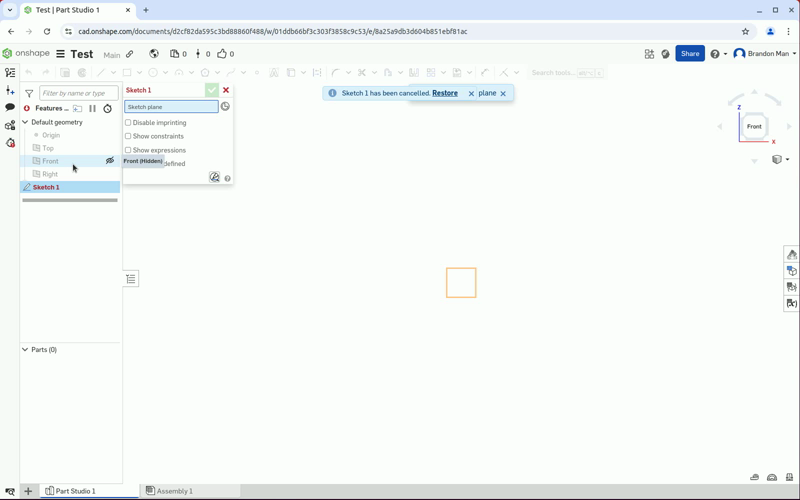
click(73, 163)
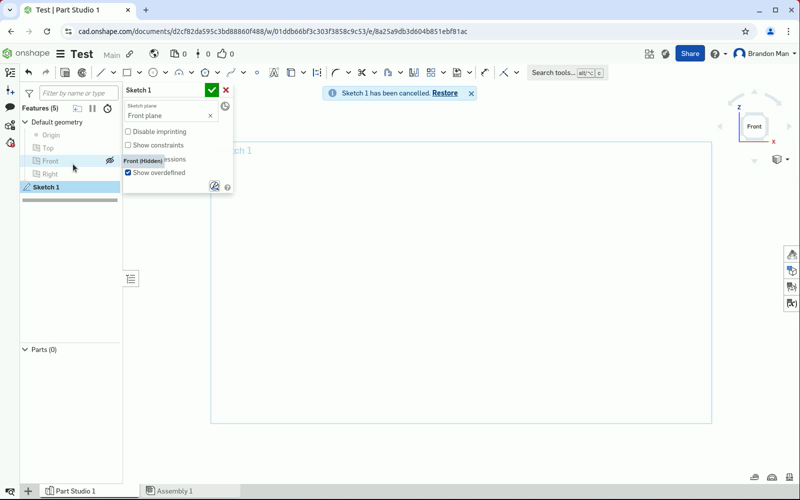
mouse_move(73, 352)
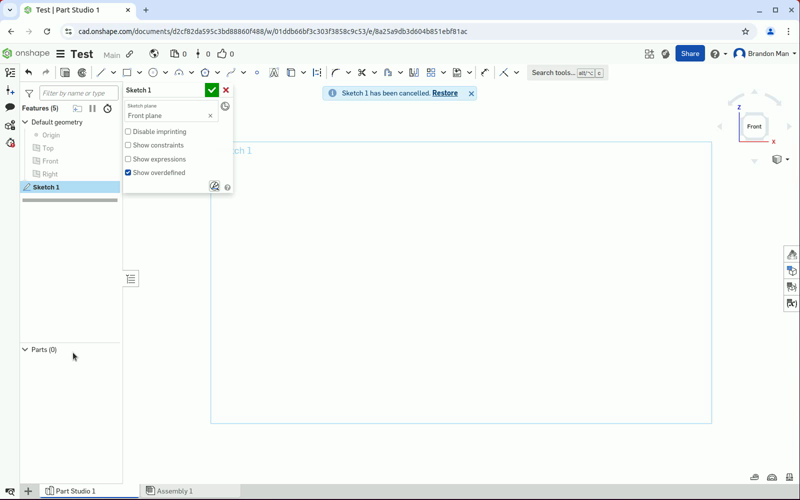
key(y)
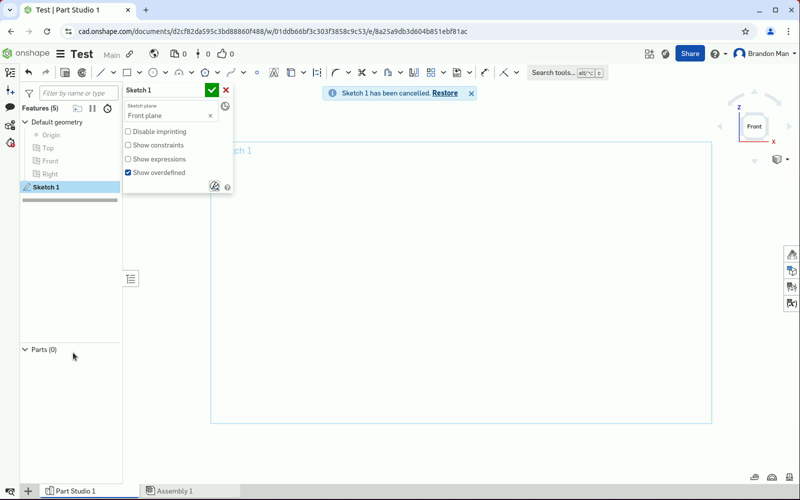
key(l)
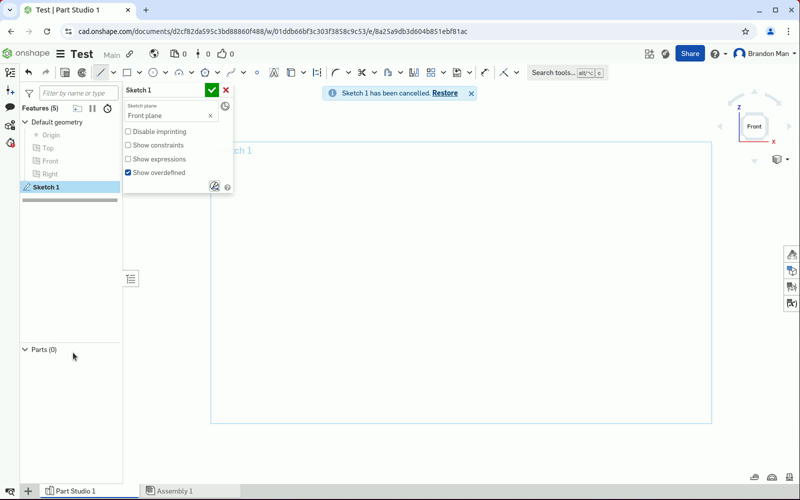
key_down(shift)
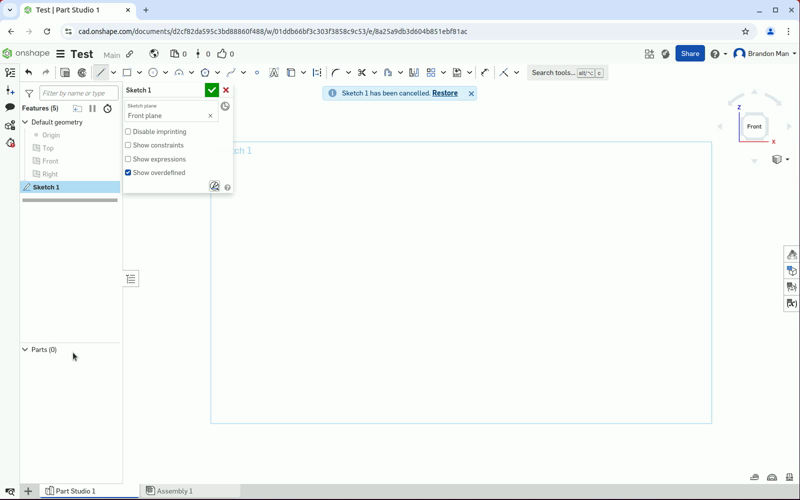
mouse_move(441, 306)
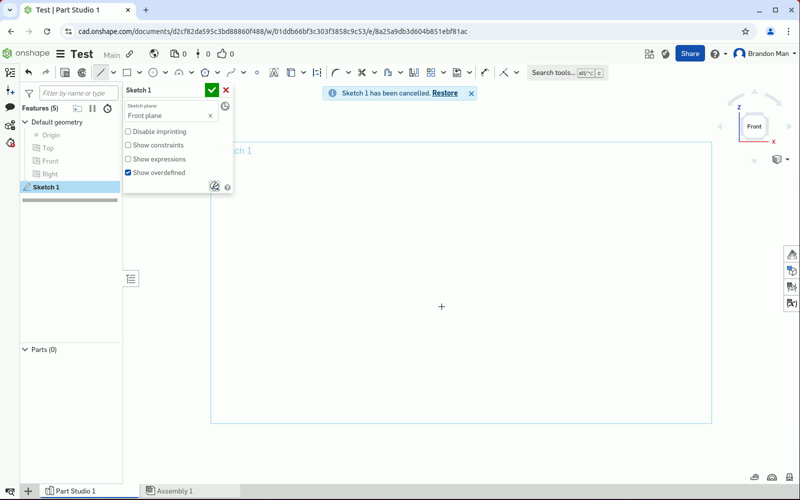
click(441, 306)
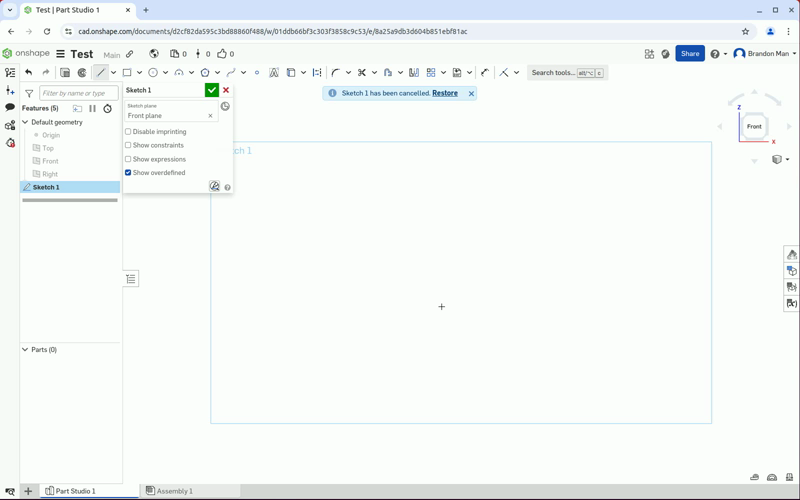
key_up(shift)
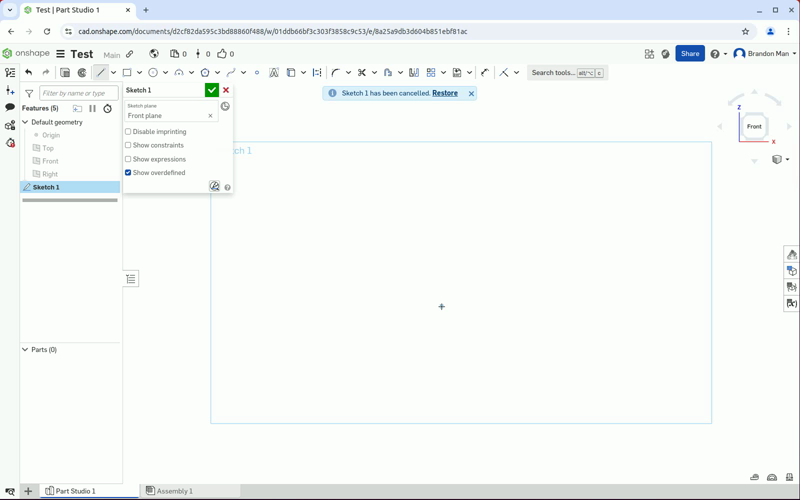
key_down(shift)
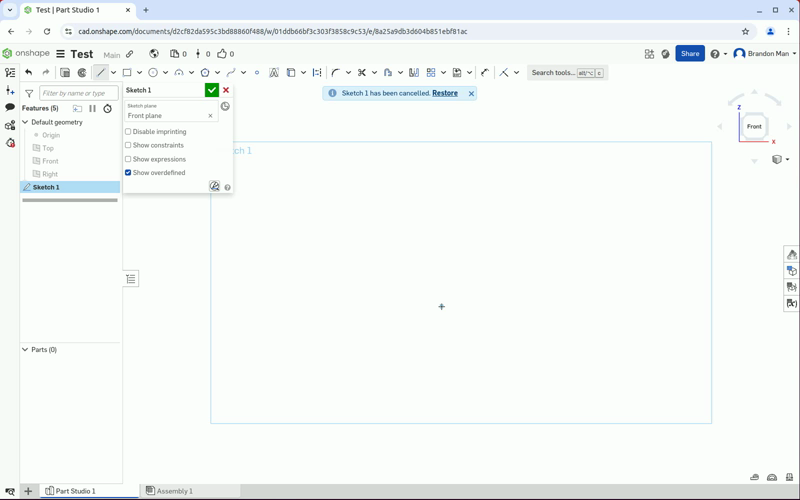
mouse_move(461, 381)
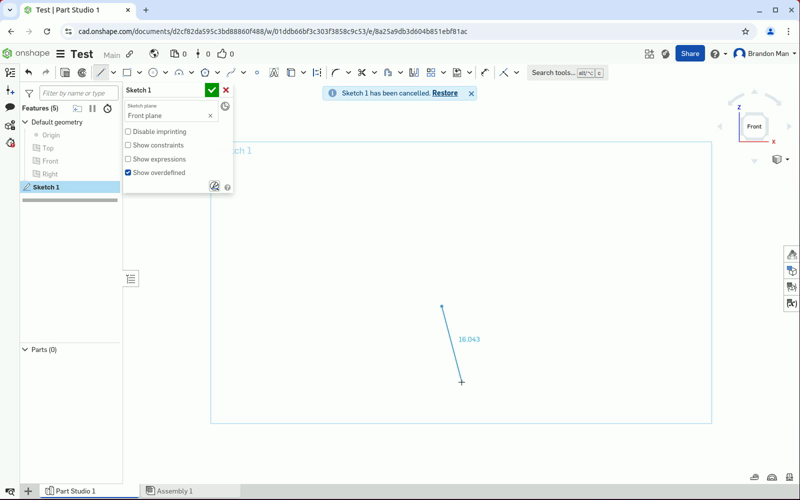
click(461, 381)
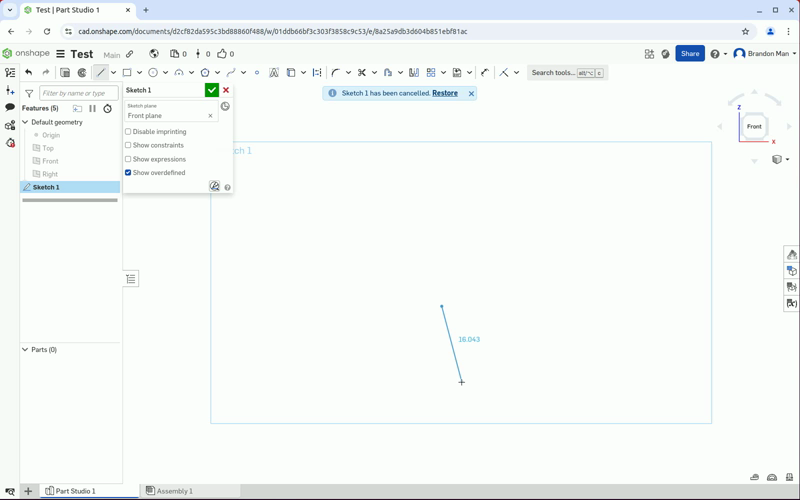
key_up(shift)
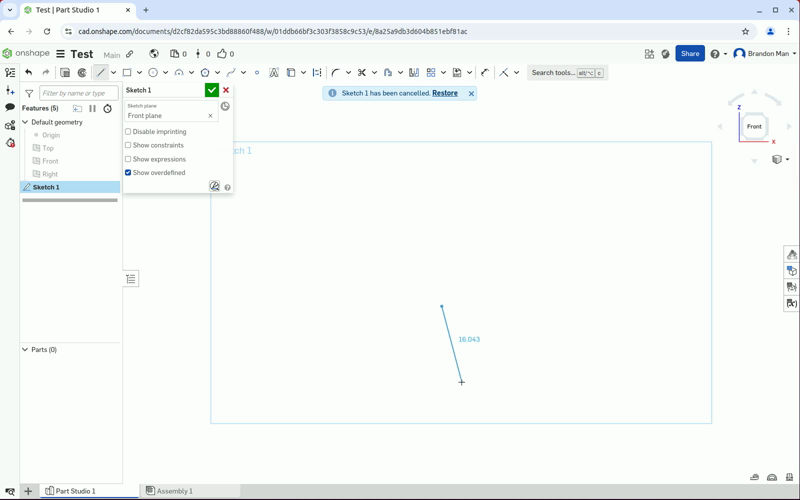
key_down(shift)
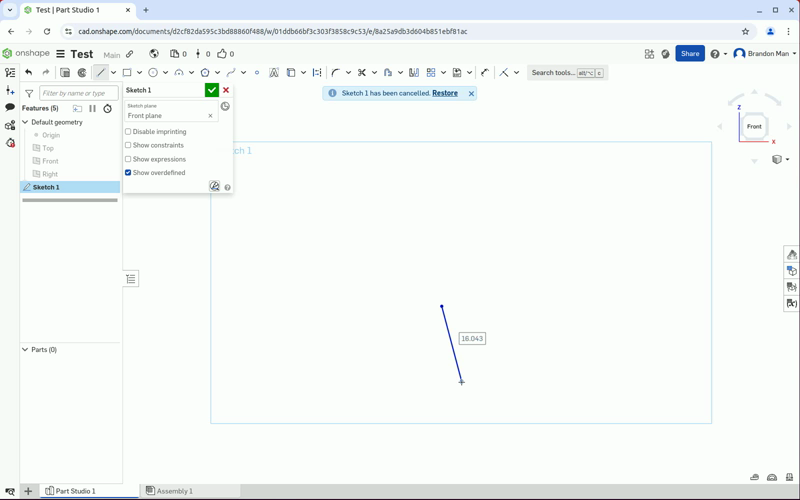
mouse_move(480, 306)
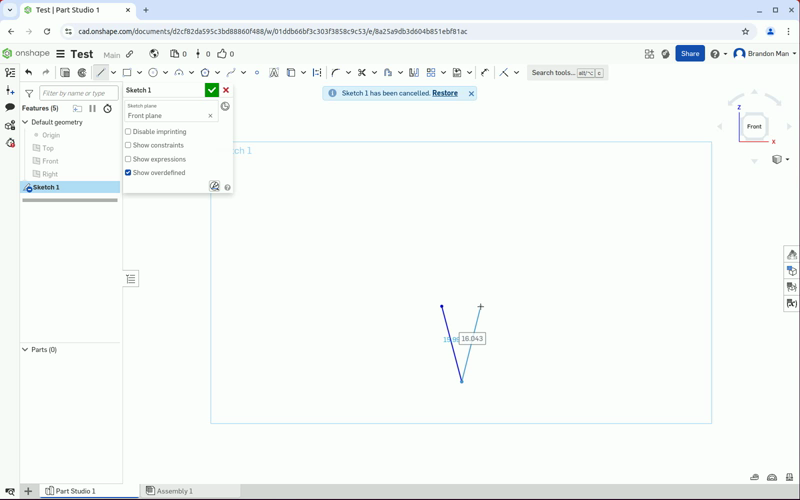
click(480, 306)
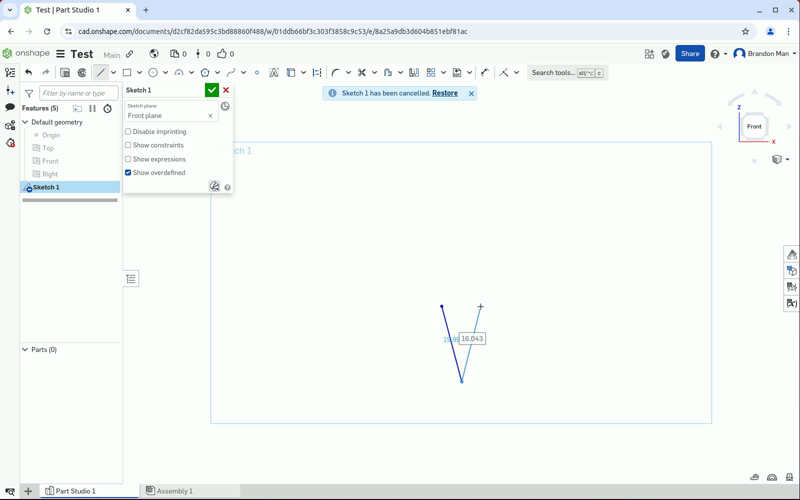
key_up(shift)
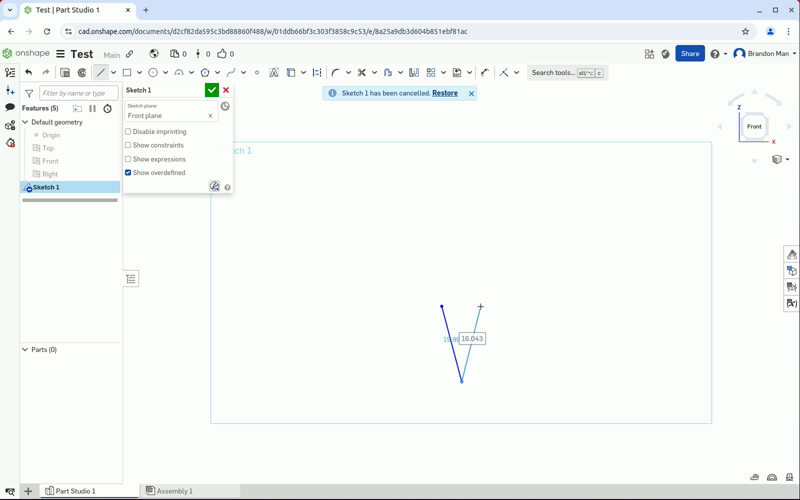
mouse_move(510, 306)
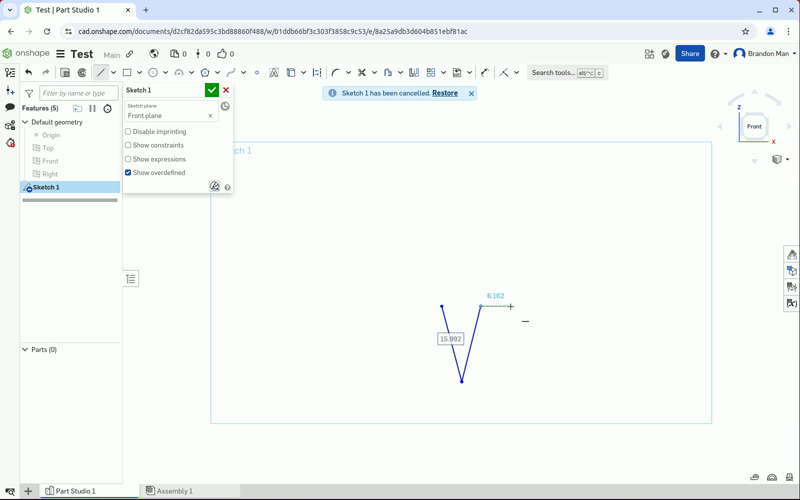
key_down(shift)
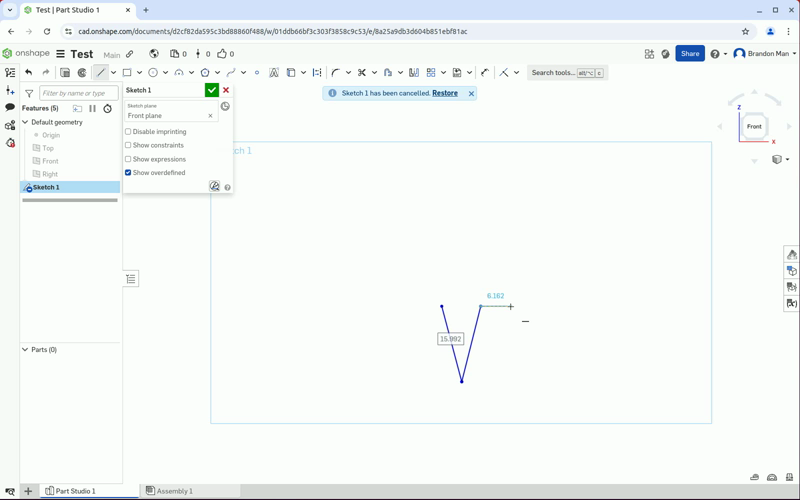
mouse_move(441, 306)
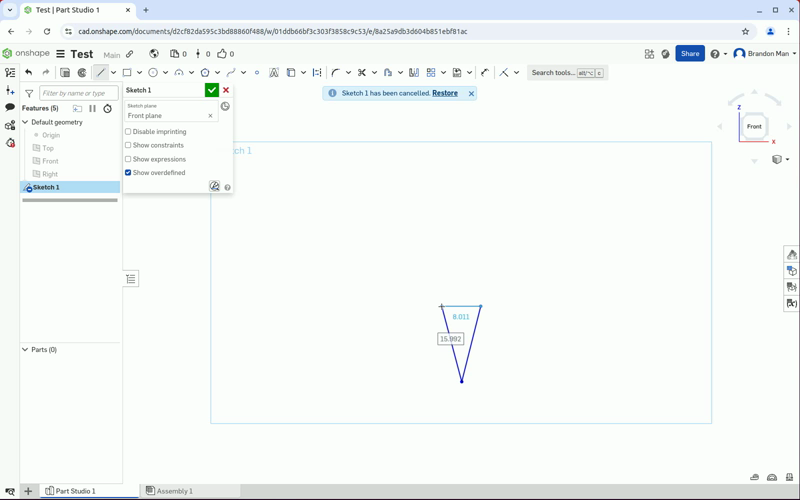
key_up(shift)
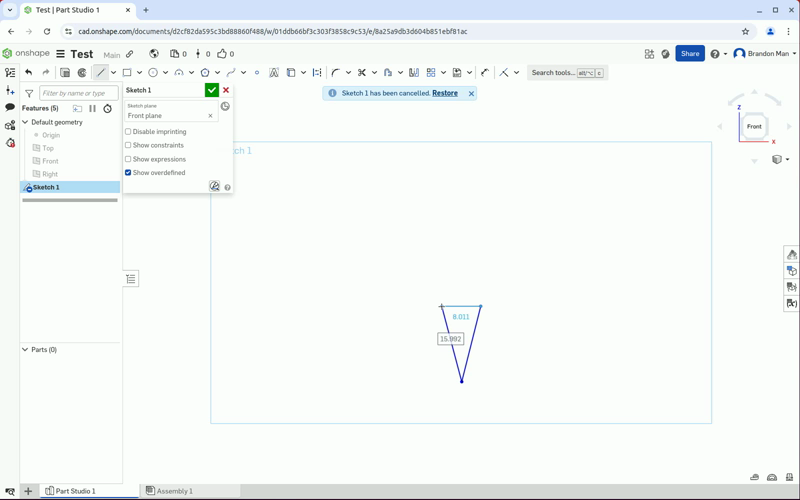
click(441, 306)
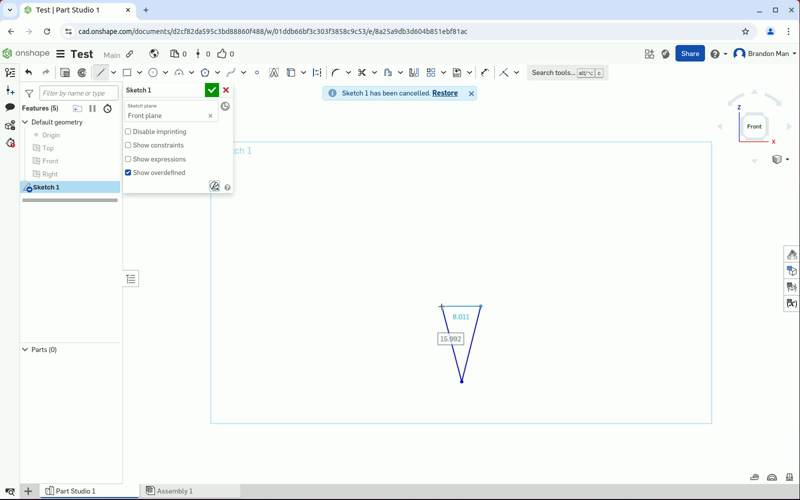
key(esc)
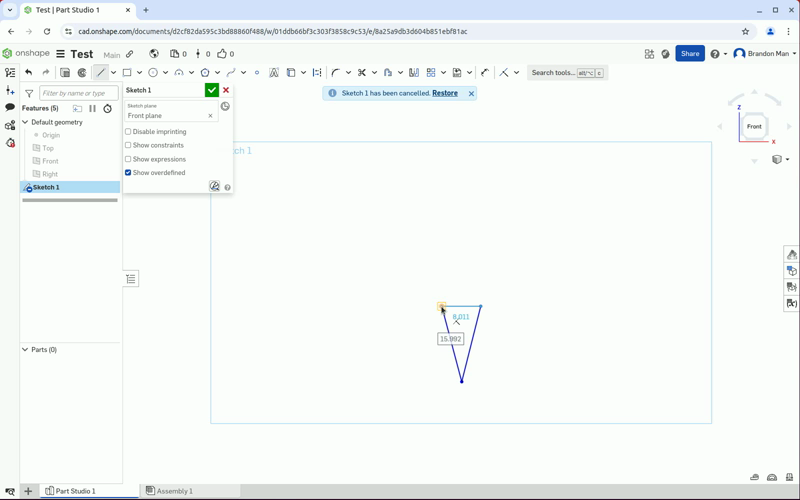
mouse_move(462, 338)
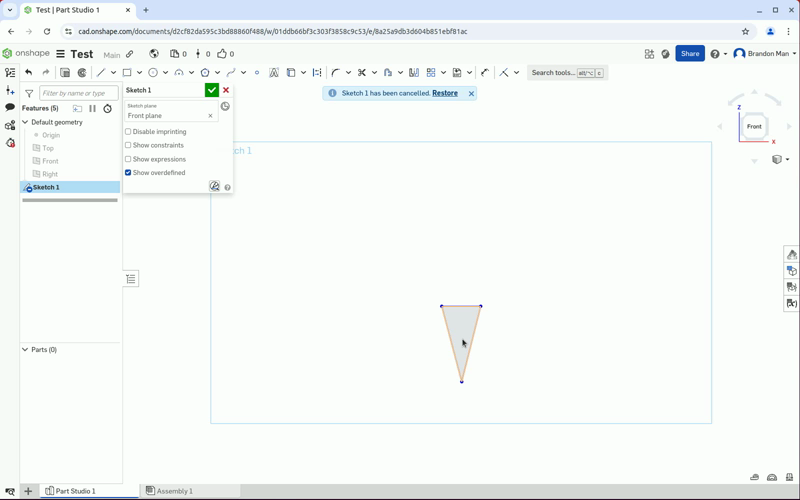
scroll(6)
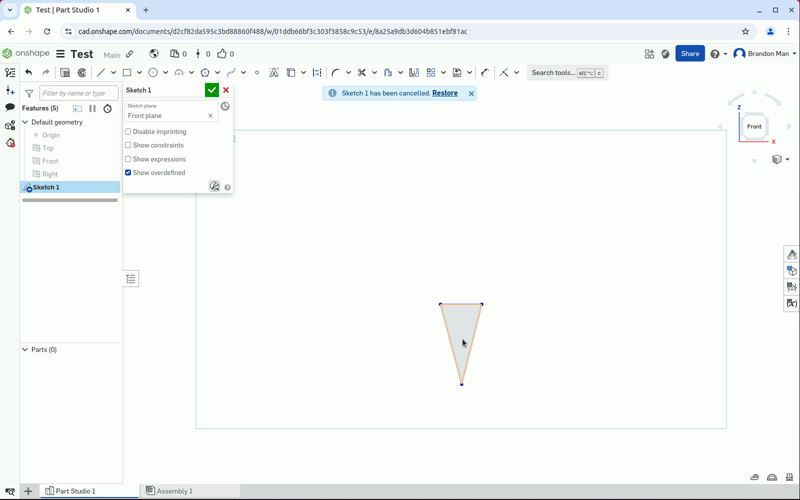
scroll(6)
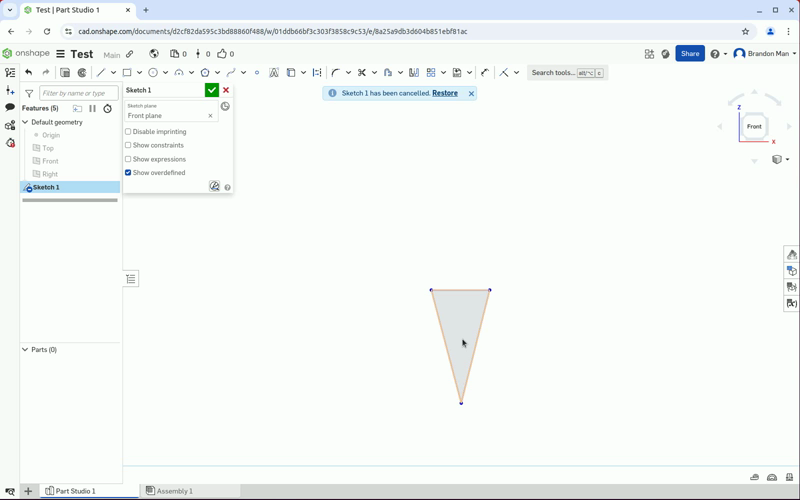
scroll(6)
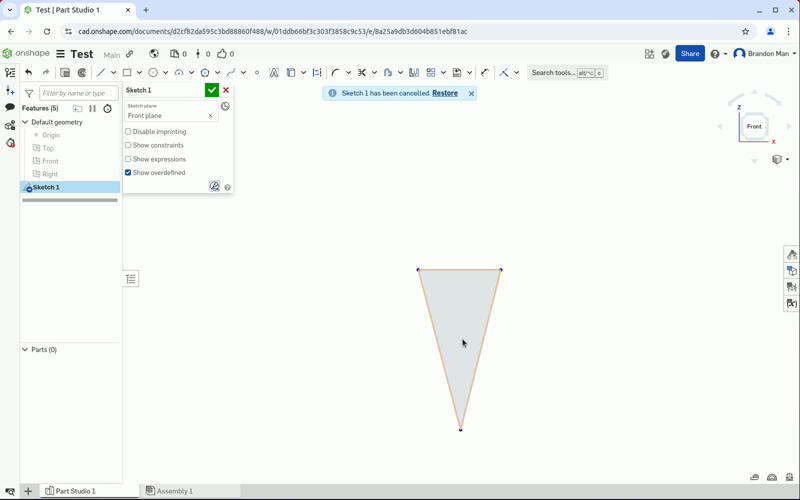
scroll(6)
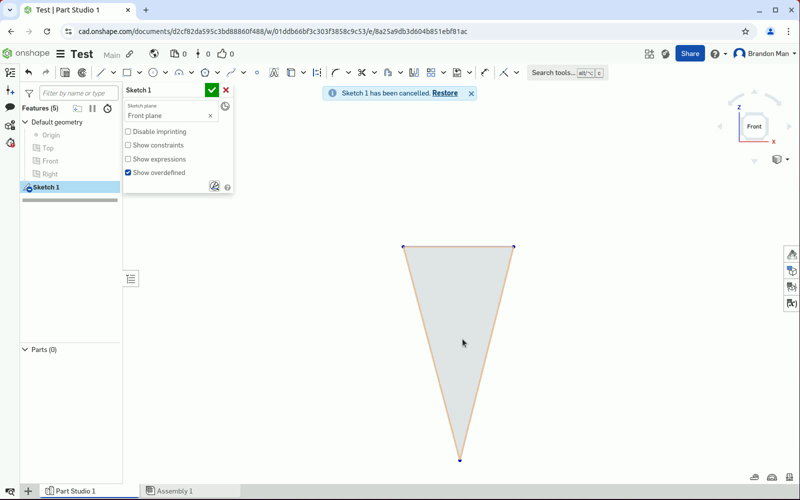
scroll(6)
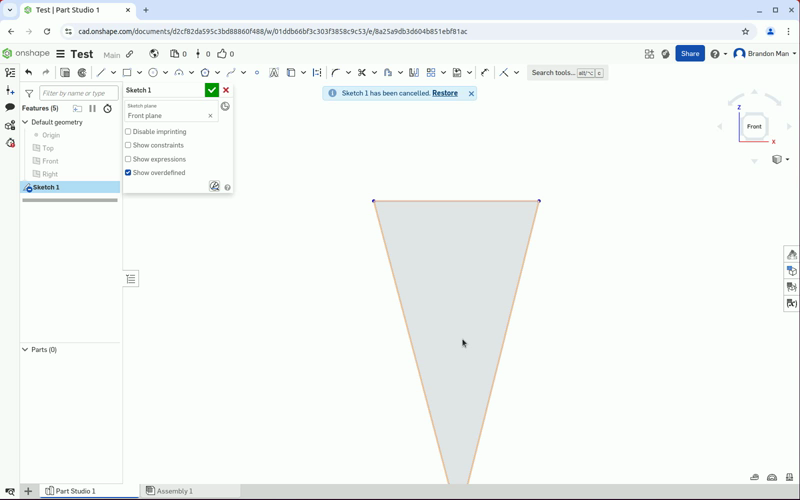
scroll(6)
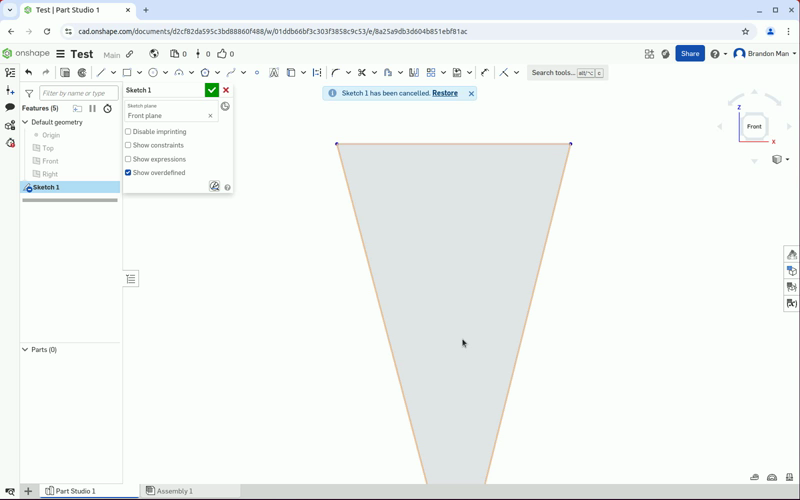
scroll(6)
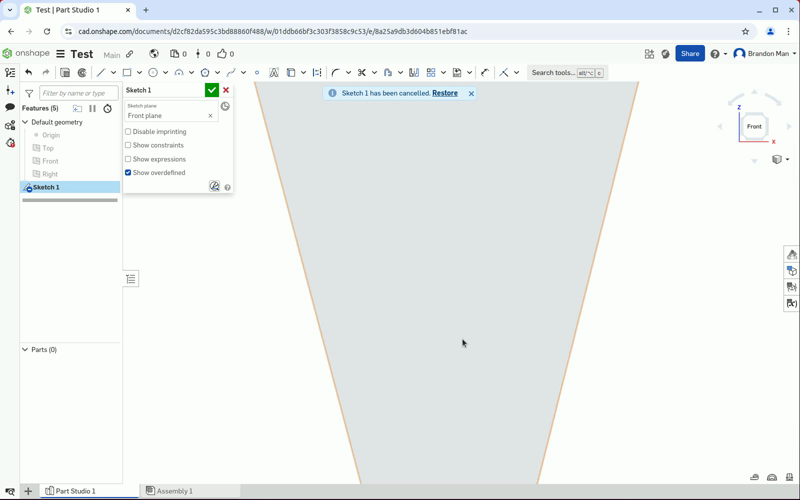
click(462, 338)
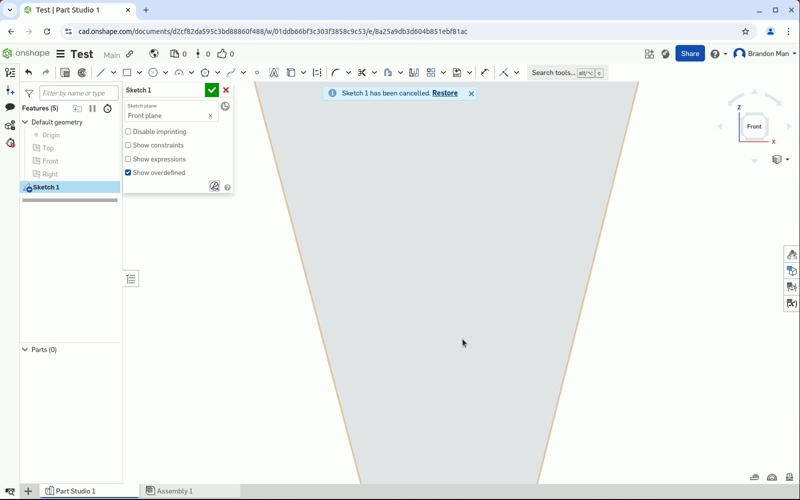
scroll(-6)
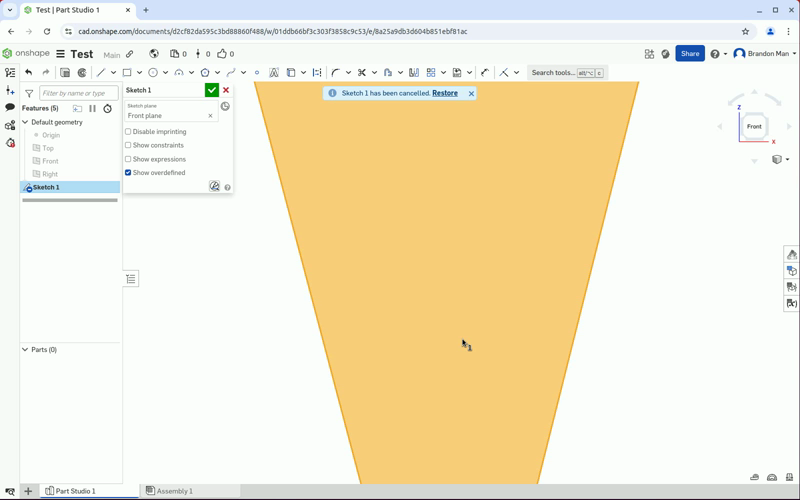
scroll(-6)
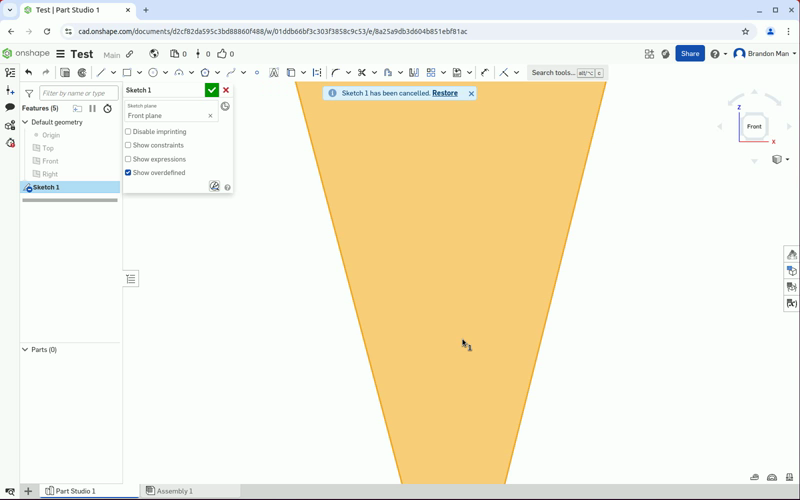
scroll(-6)
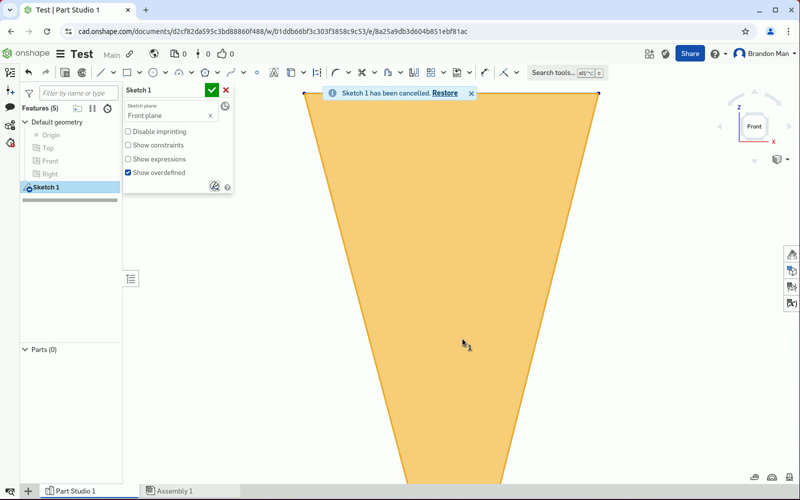
scroll(-6)
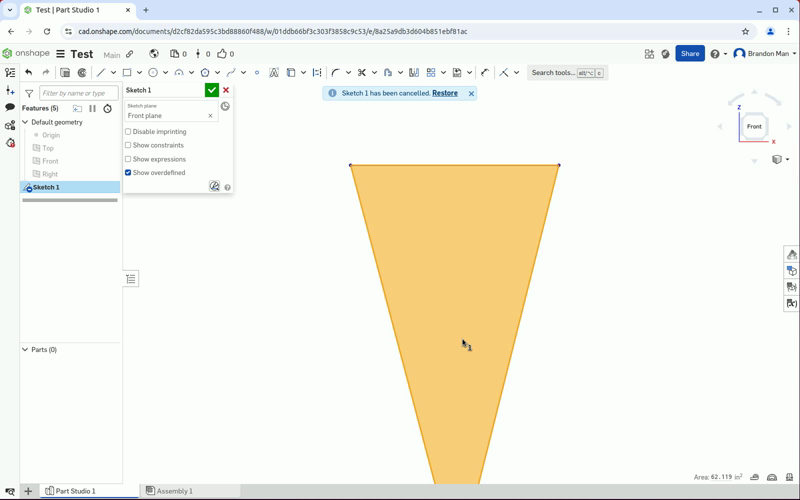
scroll(-6)
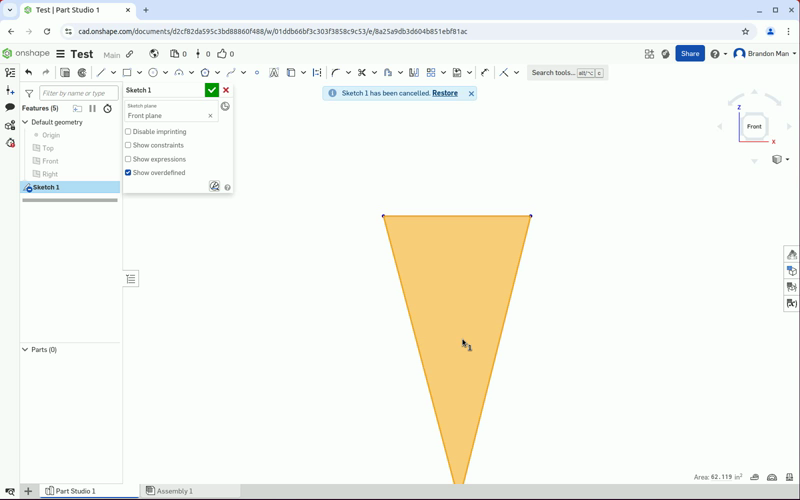
scroll(-6)
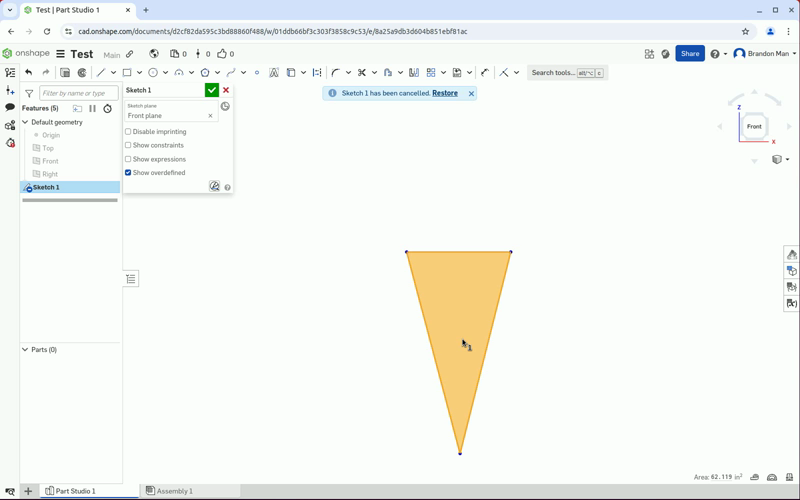
scroll(-6)
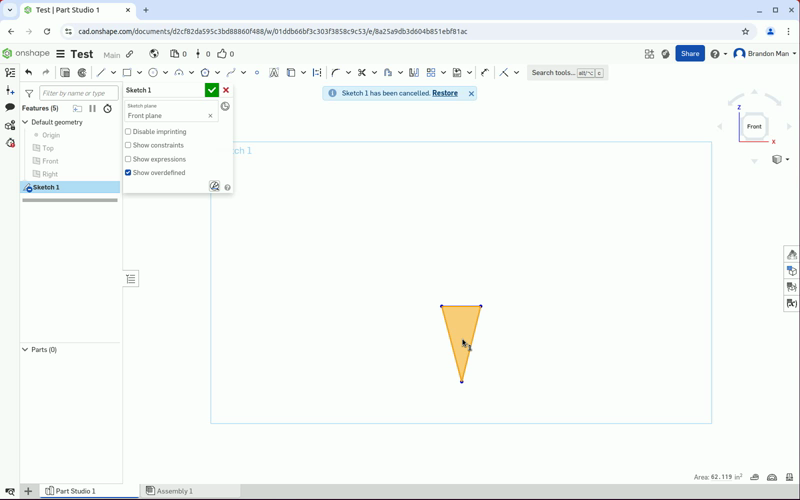
mouse_move(73, 352)
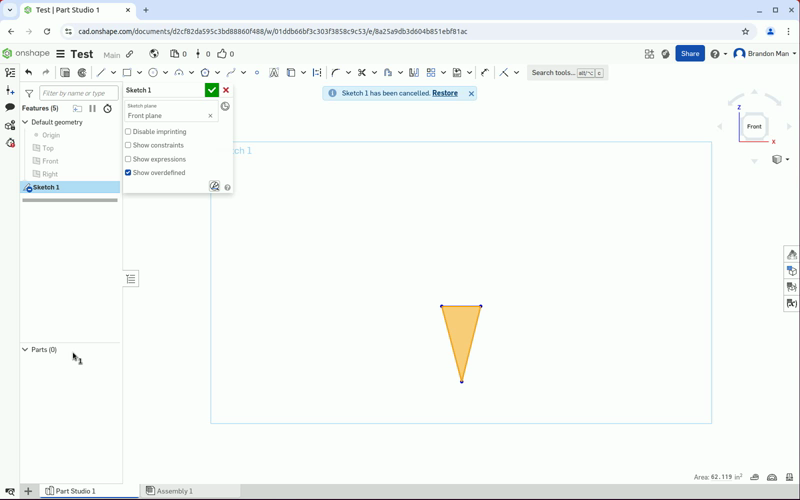
key(shift+y)
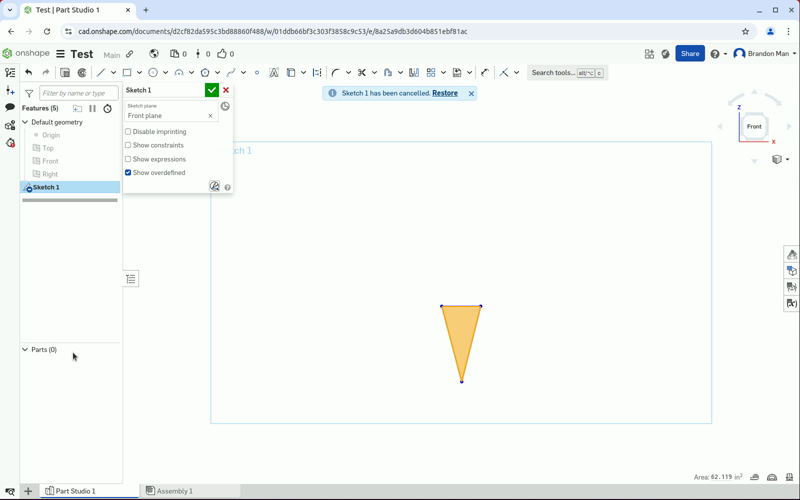
key(shift+e)
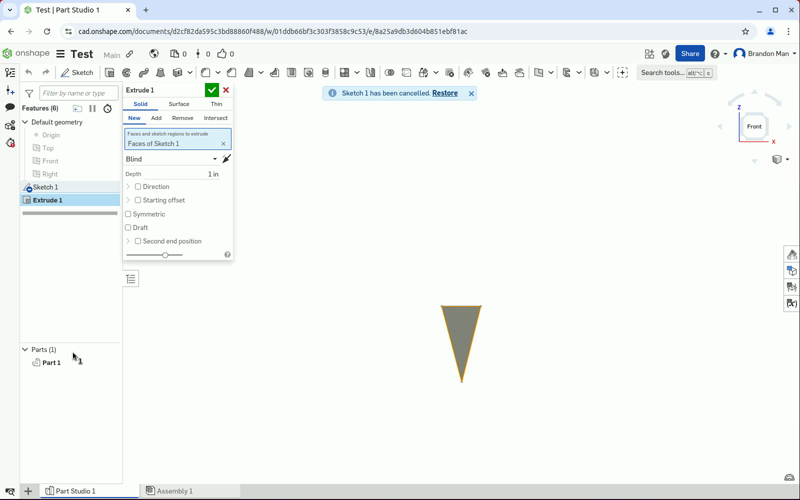
mouse_move(143, 106)
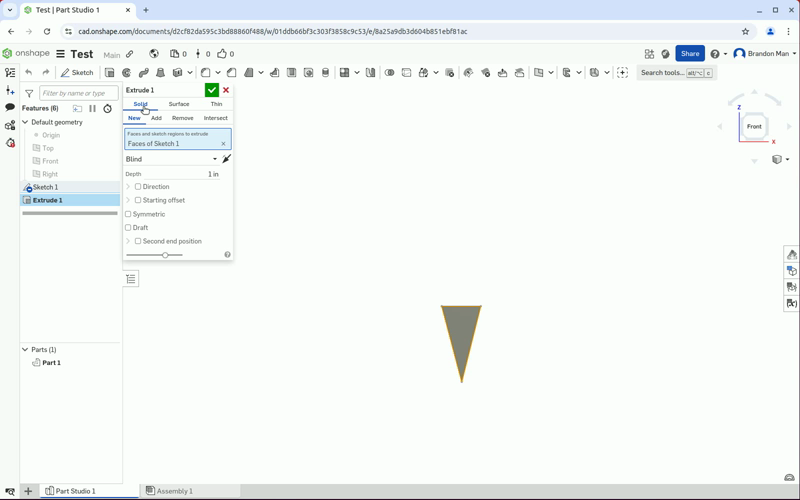
click(143, 106)
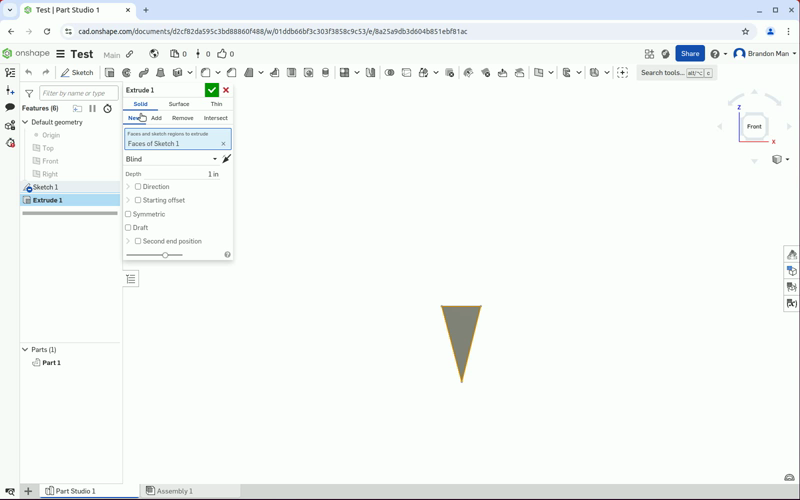
mouse_move(137, 120)
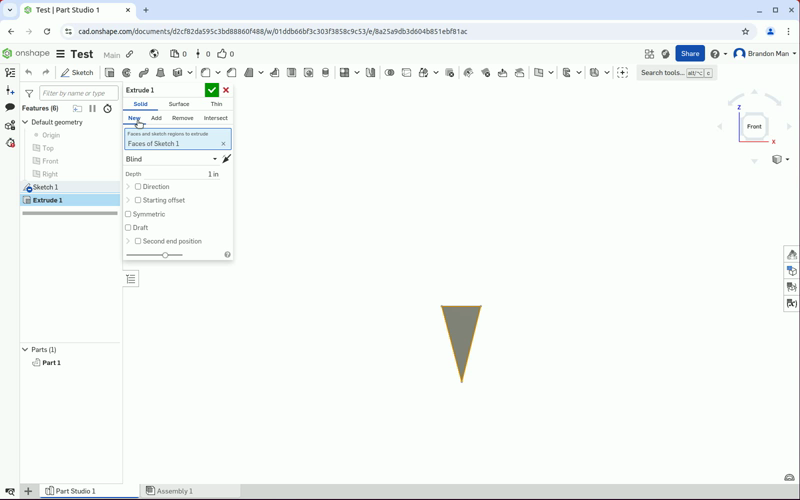
click(137, 120)
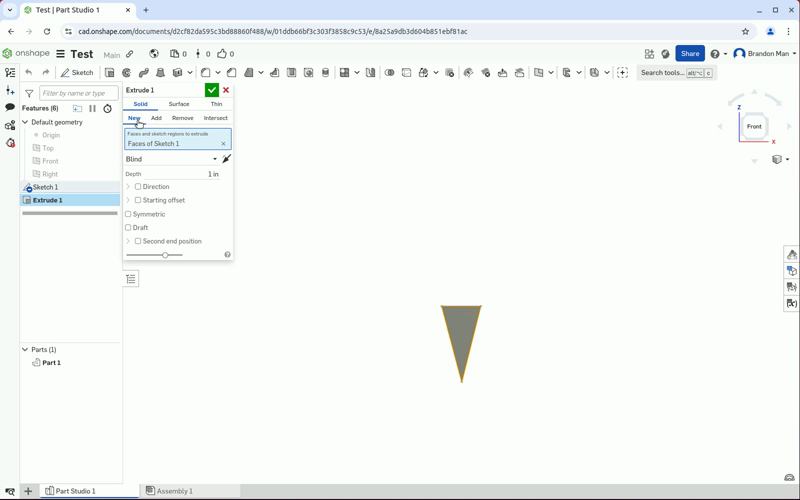
key(tab, 4)
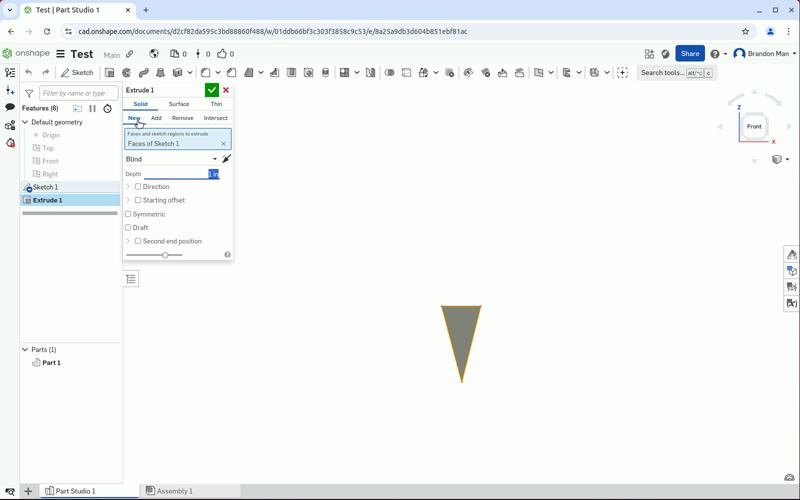
text(0.722)
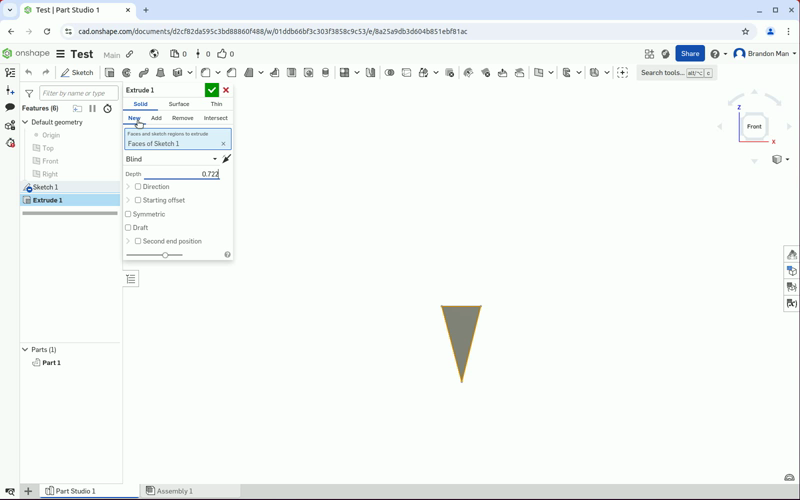
key(enter)
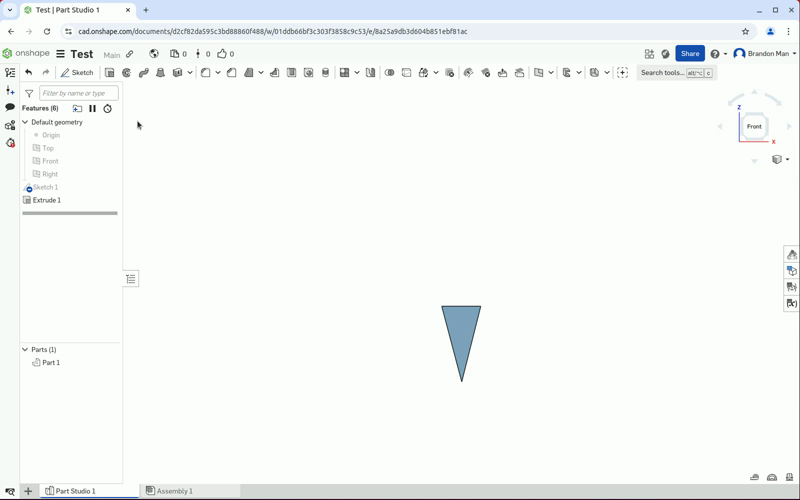
key(shift+h)
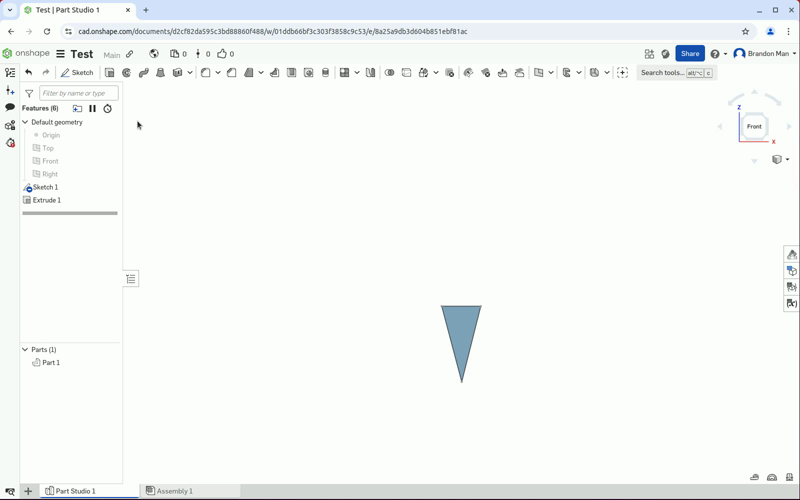
key(shift+h)
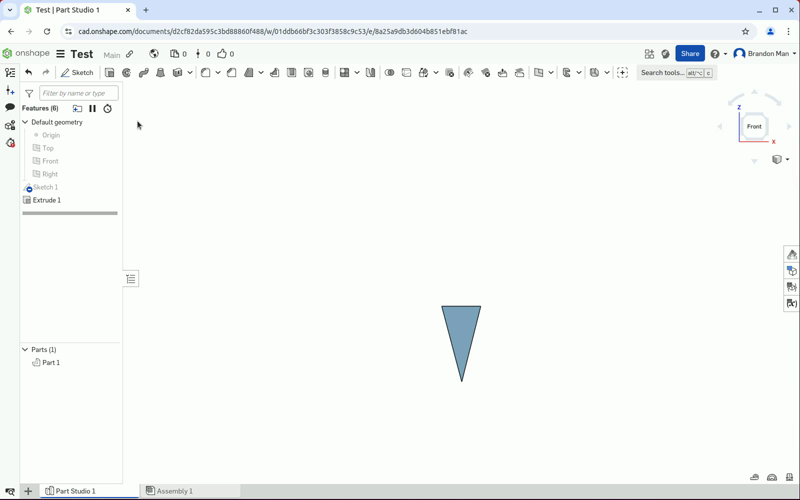
mouse_move(73, 189)
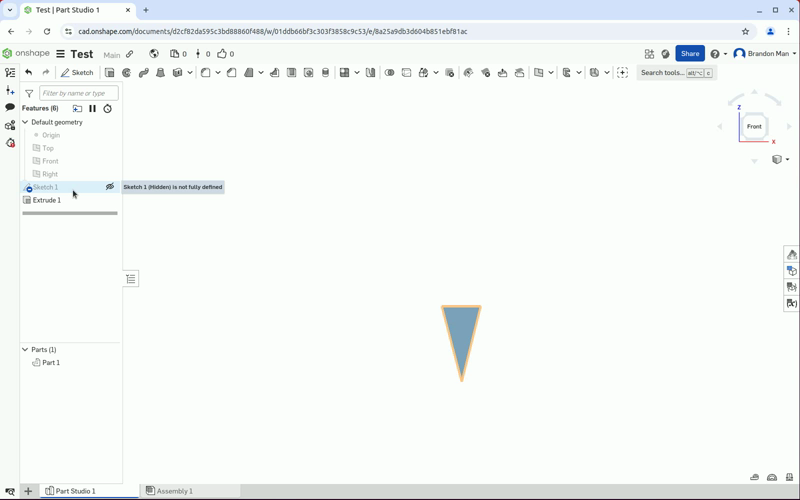
click(73, 189)
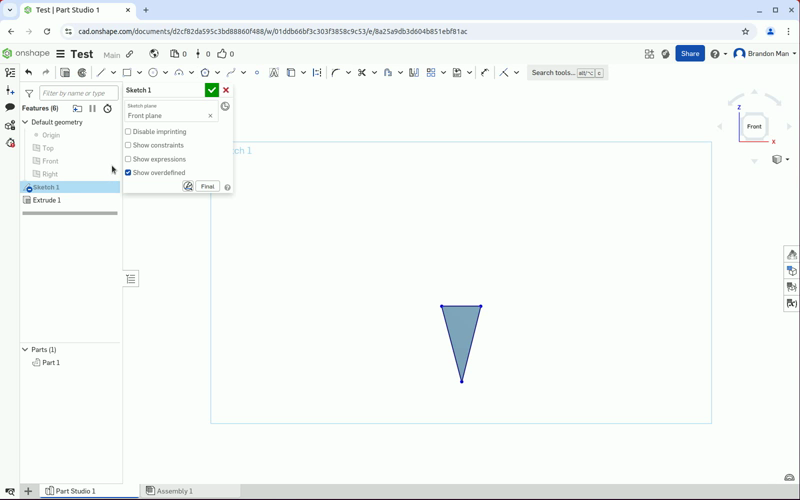
mouse_move(229, 92)
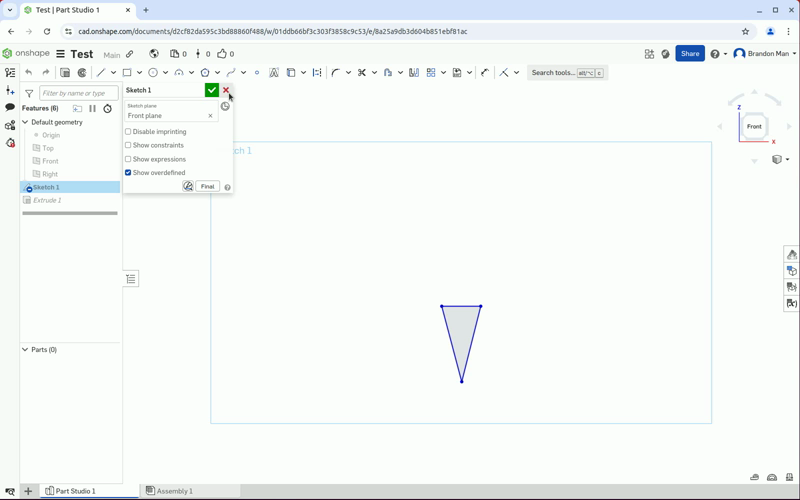
click(229, 92)
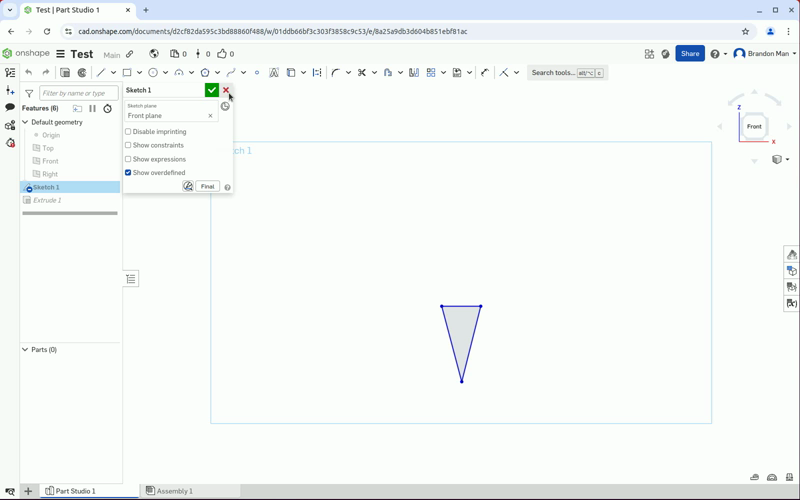
key(shift+s)
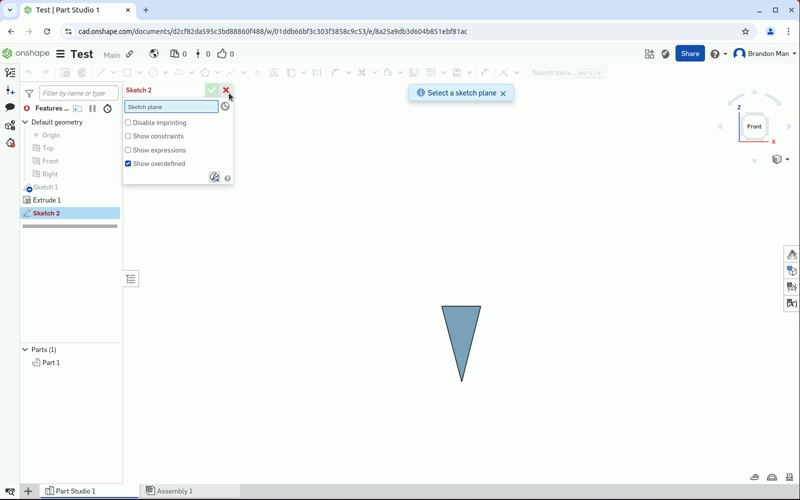
mouse_move(73, 163)
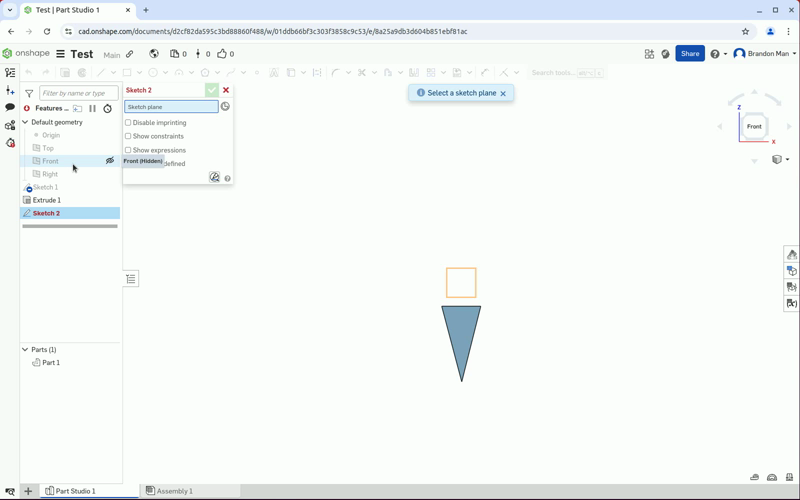
click(73, 163)
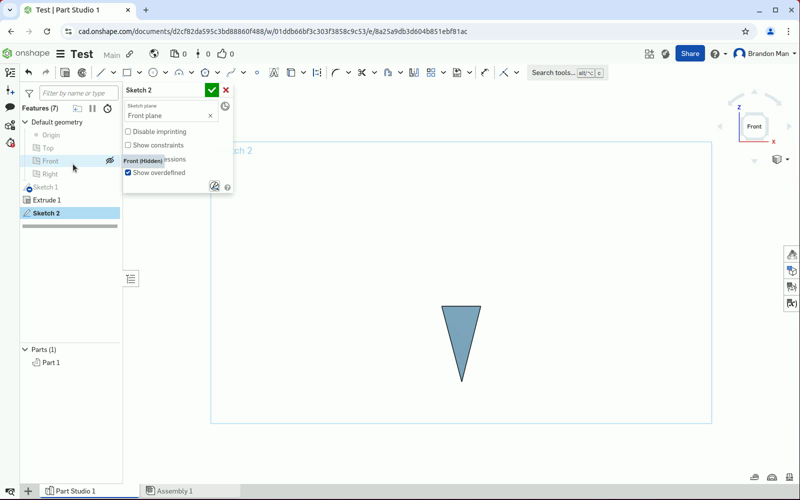
mouse_move(73, 352)
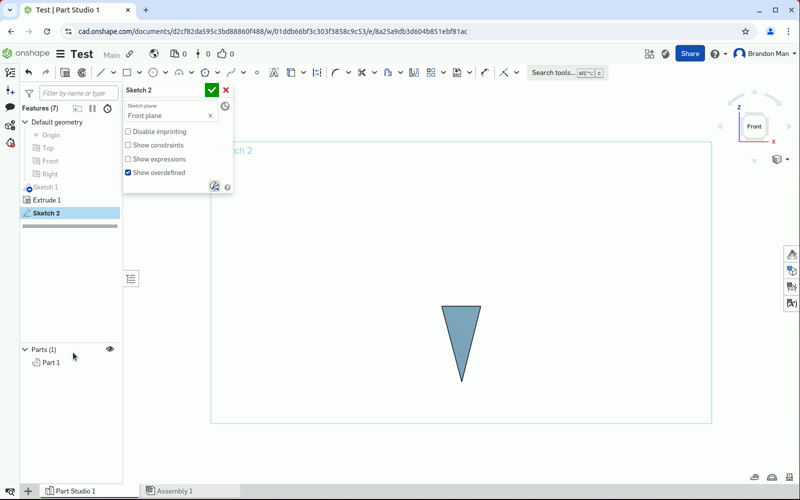
key(y)
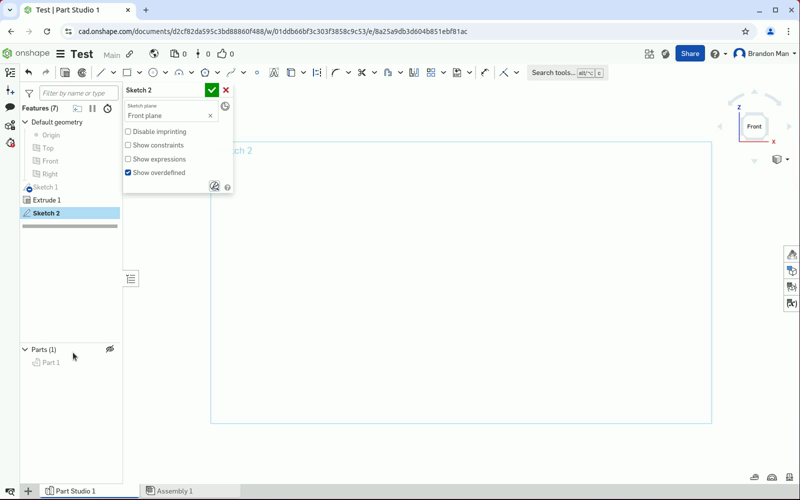
key(l)
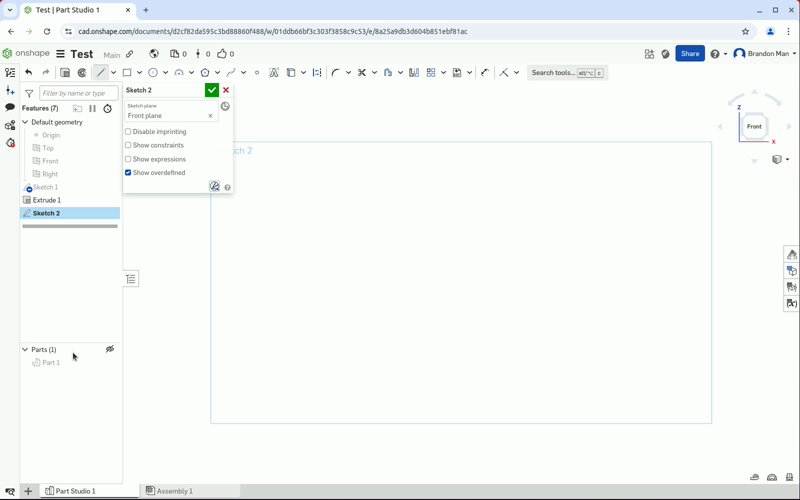
key_down(shift)
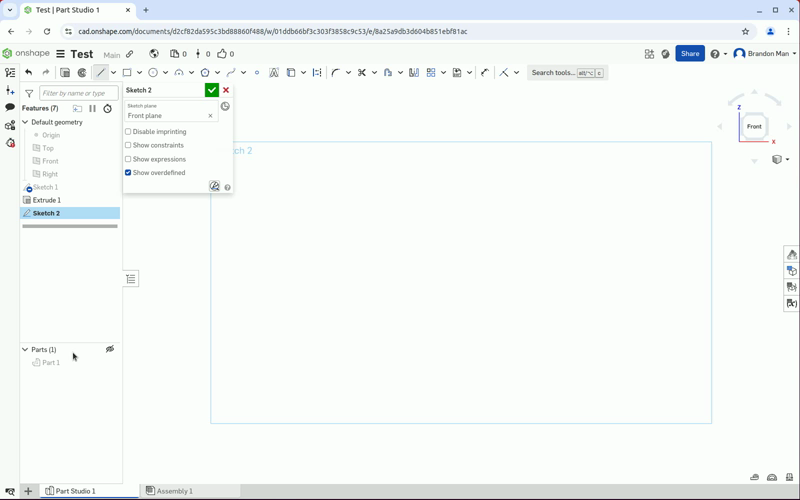
mouse_move(422, 259)
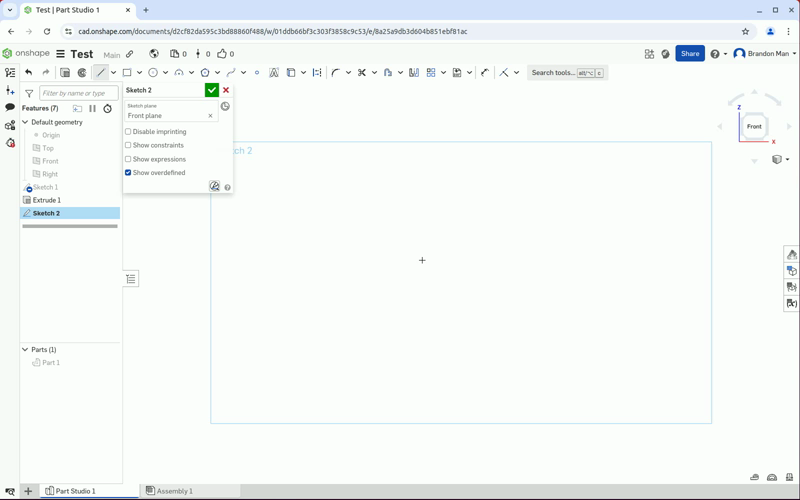
click(422, 259)
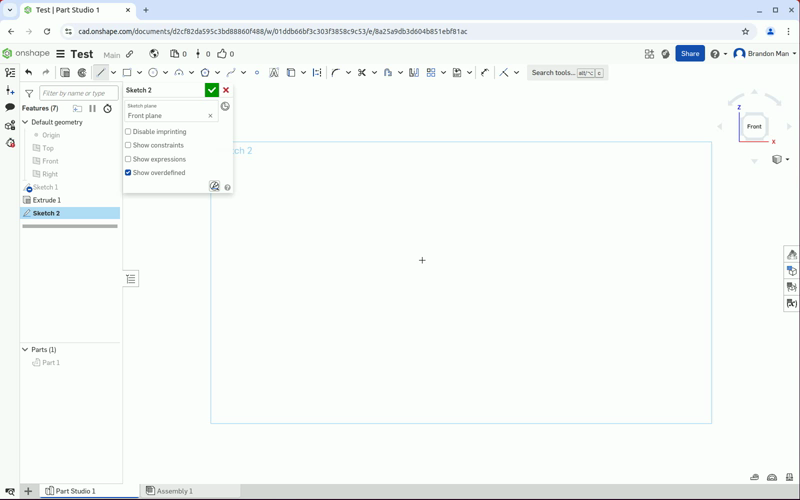
key_up(shift)
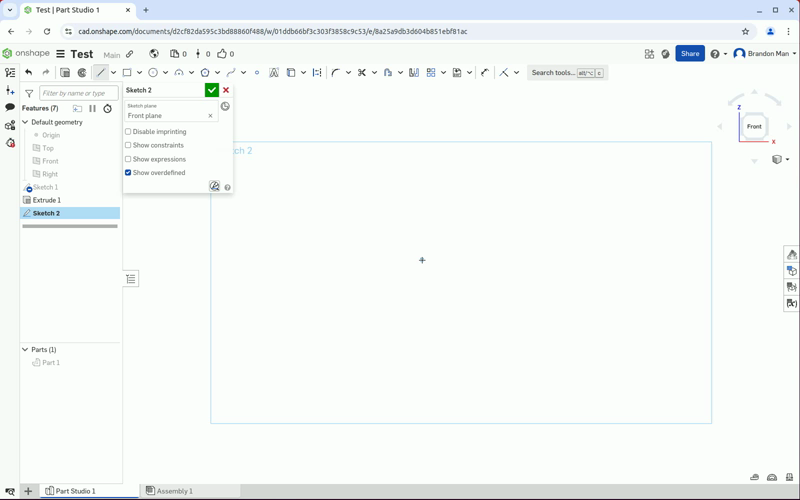
key_down(shift)
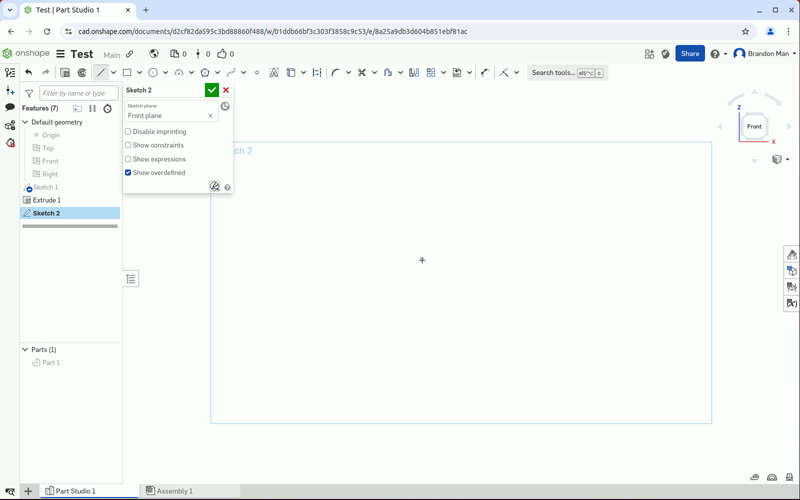
mouse_move(500, 259)
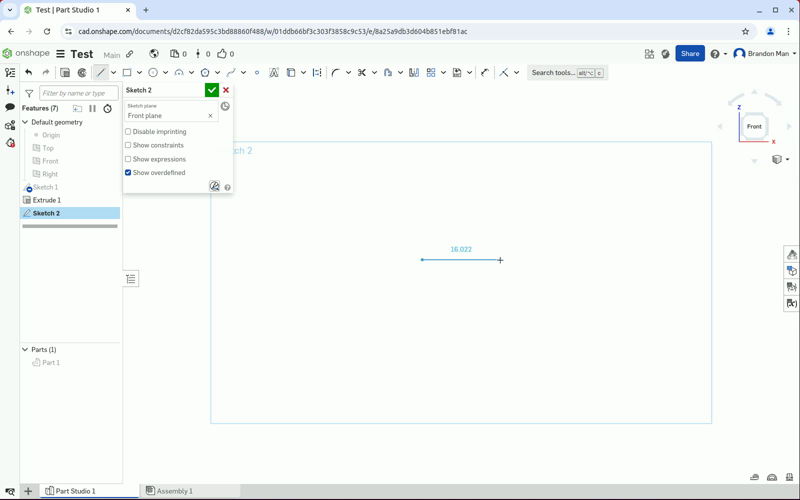
click(500, 259)
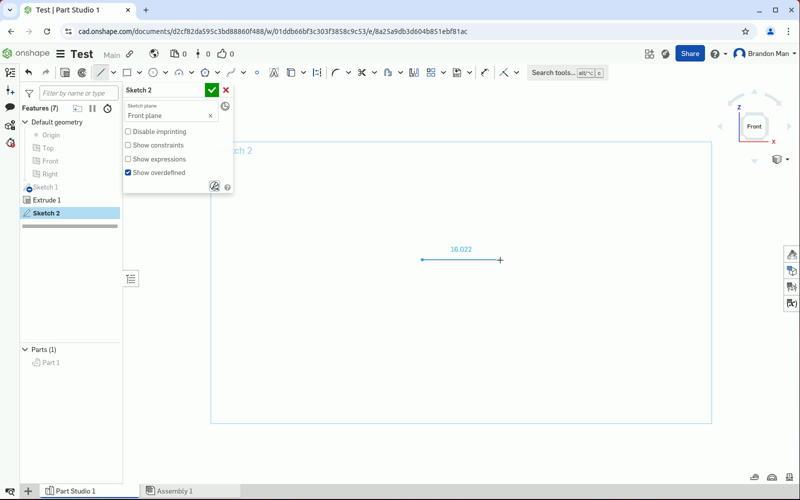
key_up(shift)
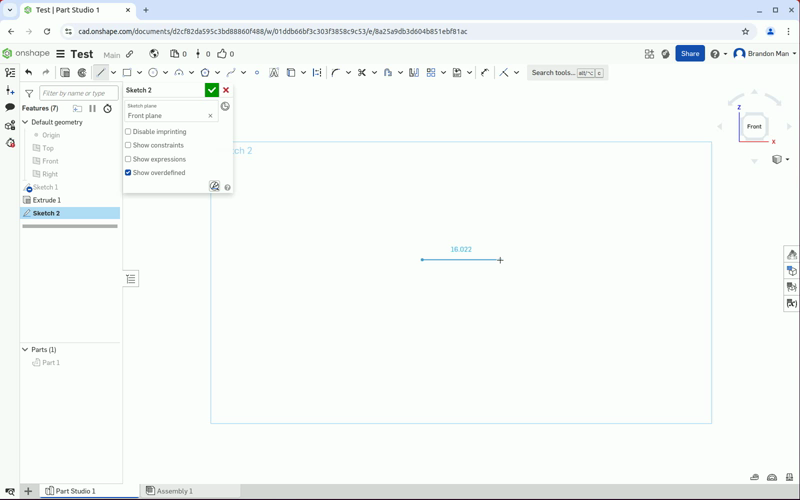
key_down(shift)
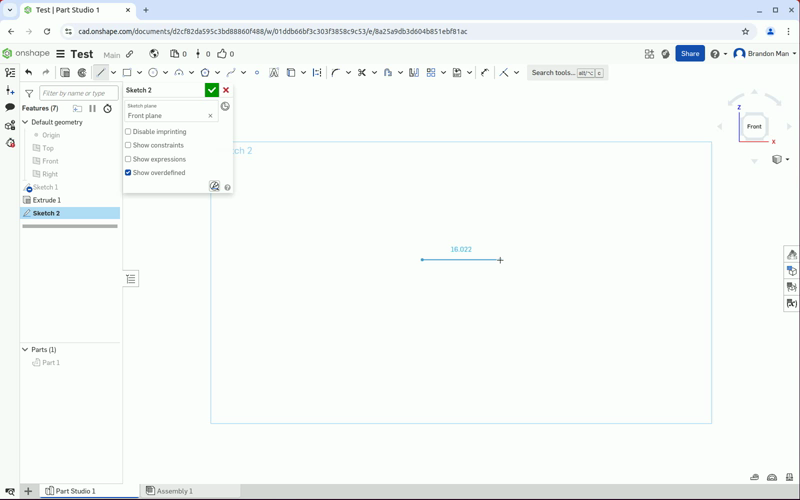
mouse_move(460, 170)
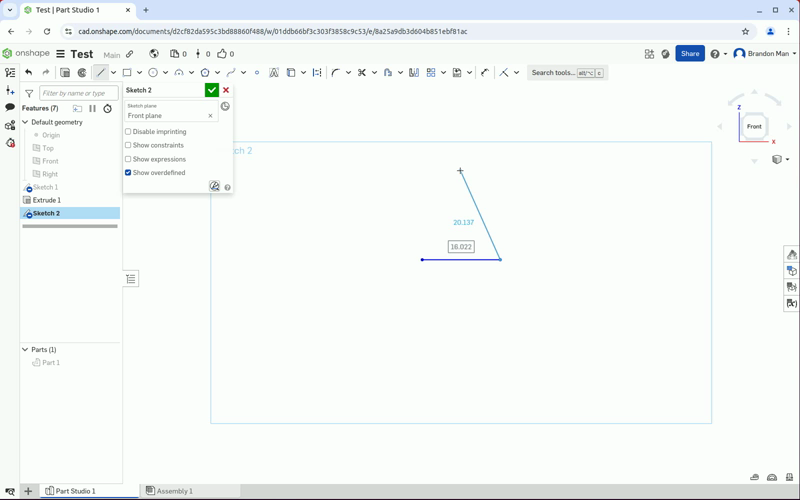
click(460, 170)
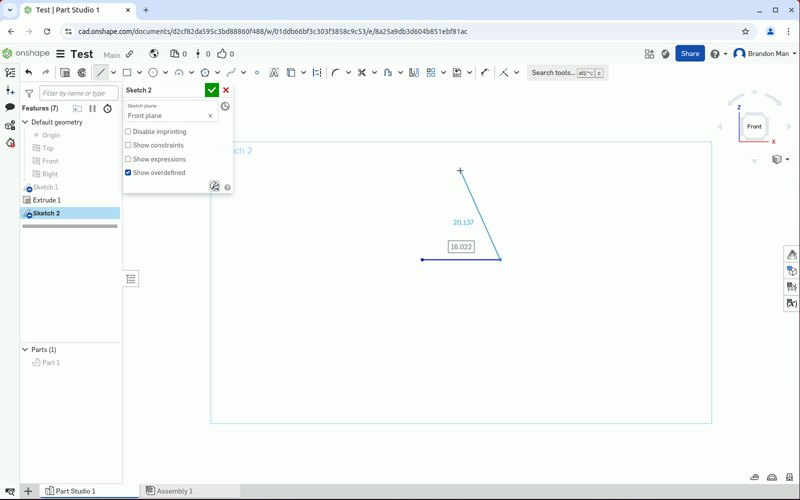
key_up(shift)
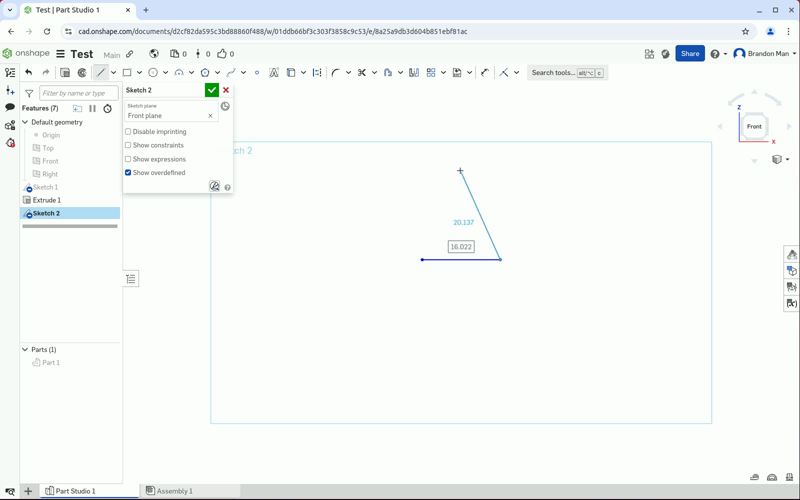
key_down(shift)
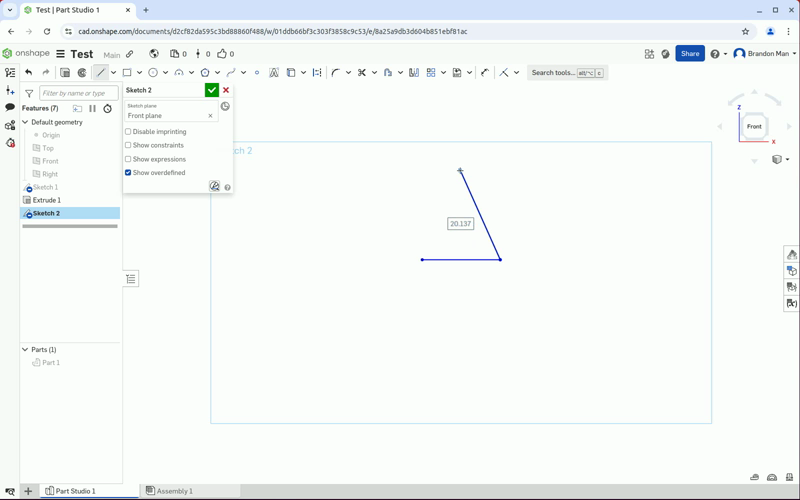
mouse_move(422, 259)
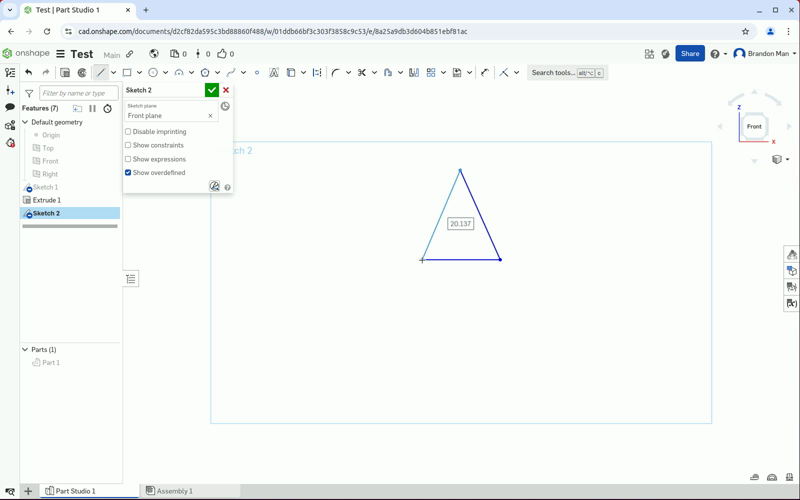
key_up(shift)
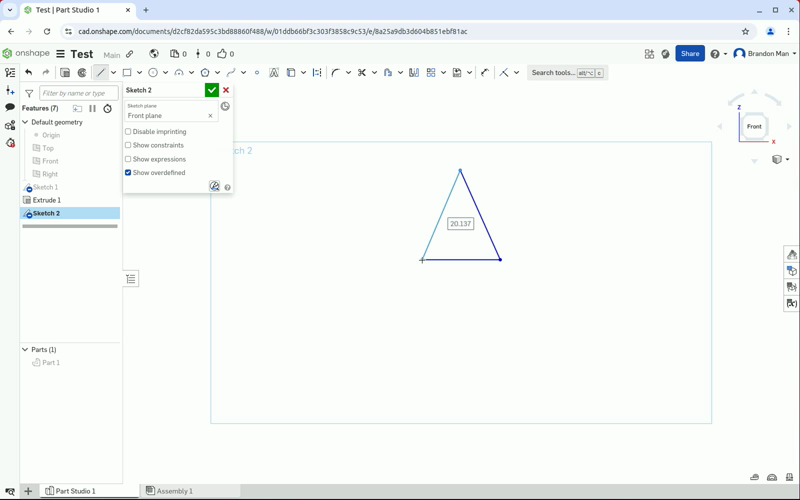
click(422, 259)
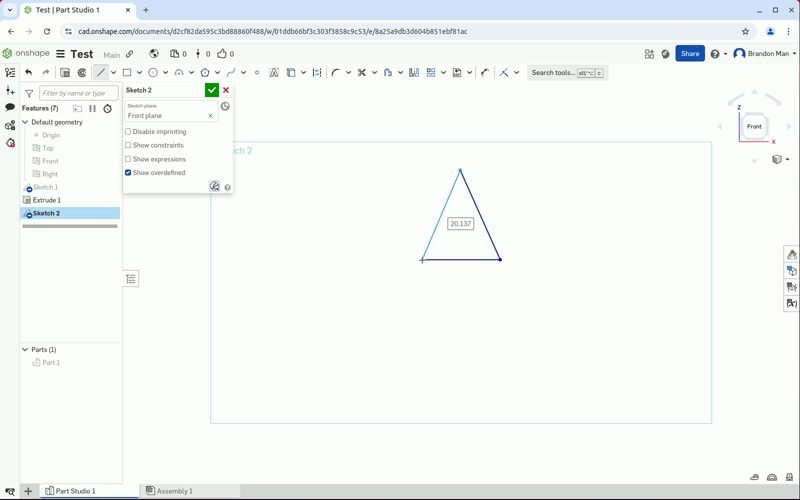
key(esc)
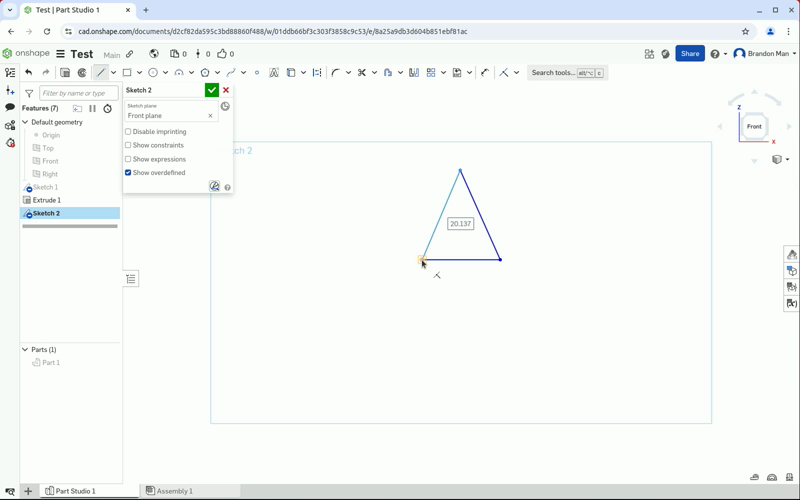
mouse_move(466, 215)
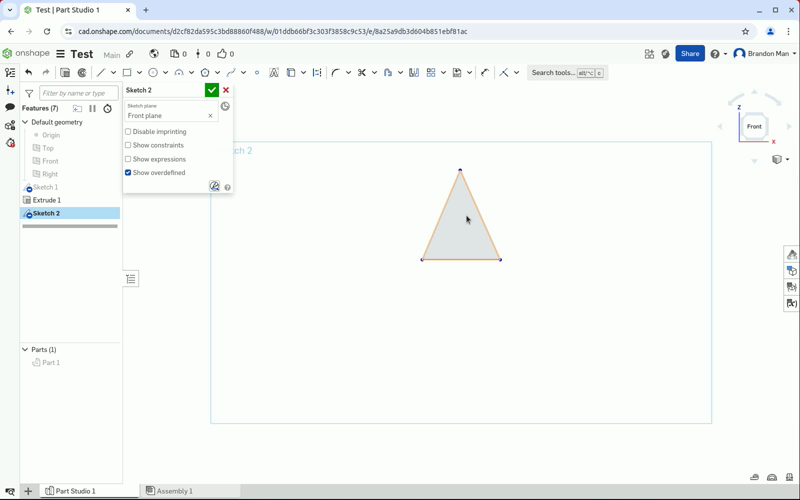
click(466, 215)
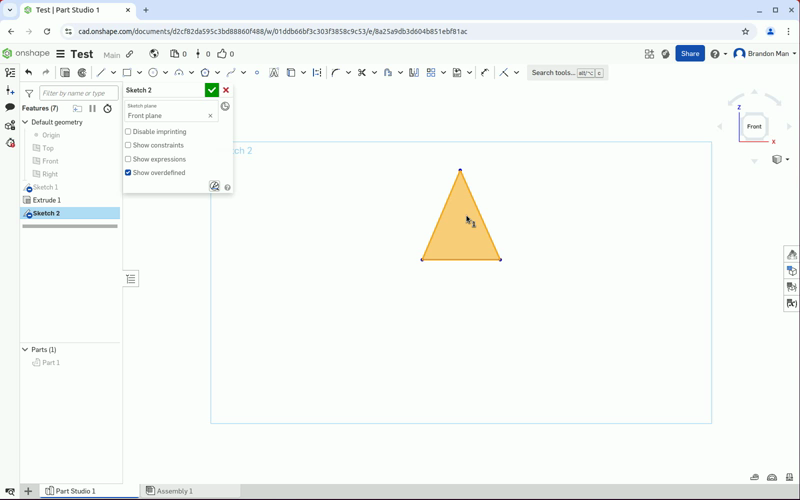
mouse_move(73, 352)
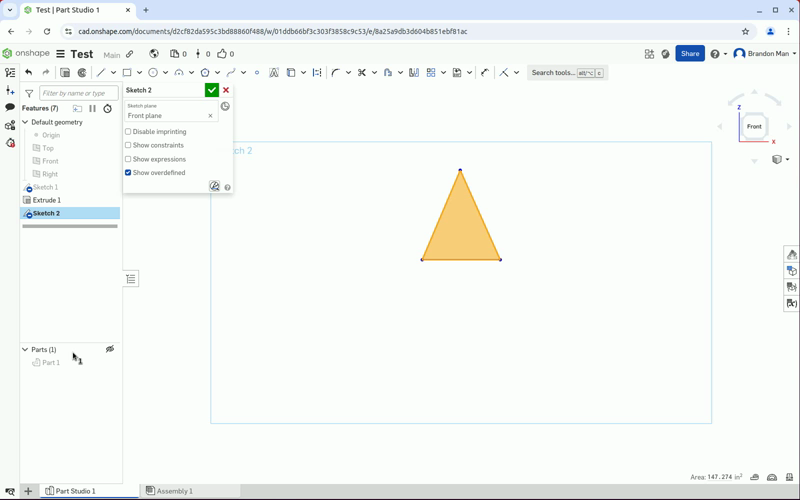
key(shift+y)
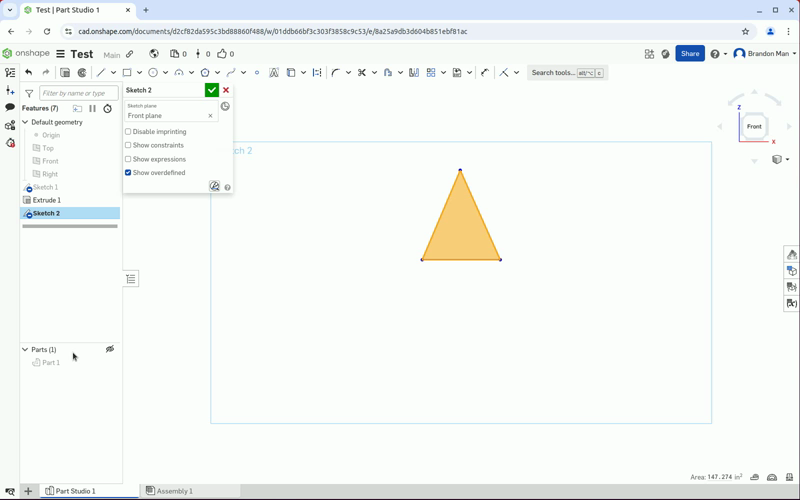
key(shift+e)
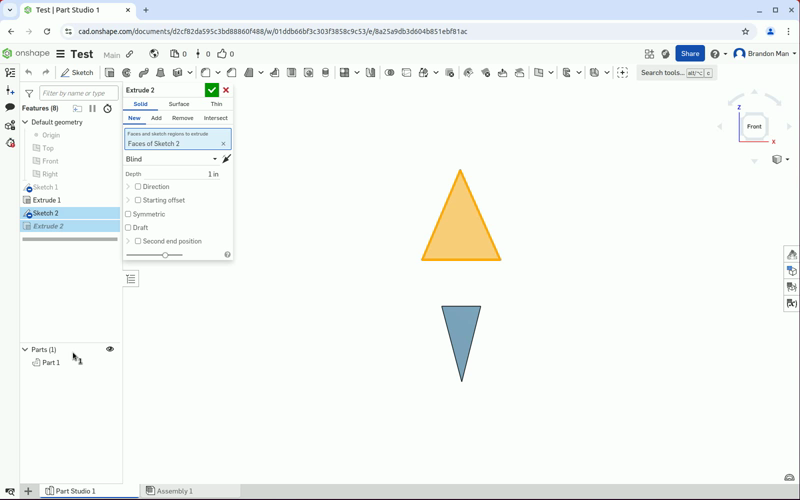
mouse_move(143, 106)
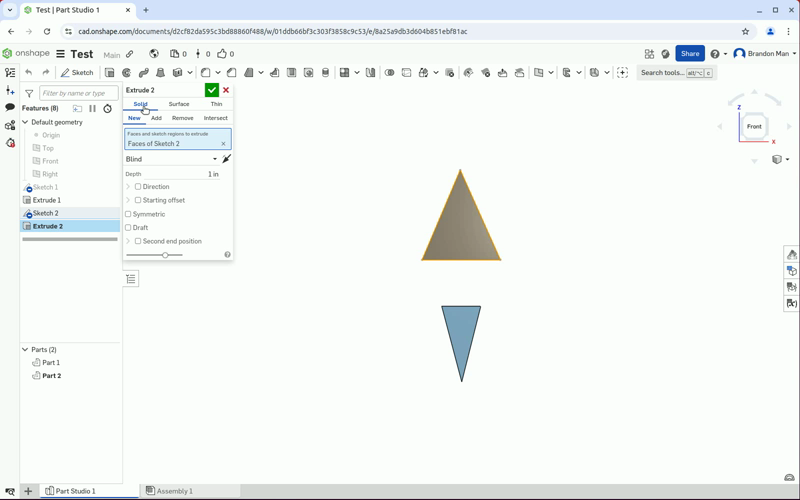
click(143, 106)
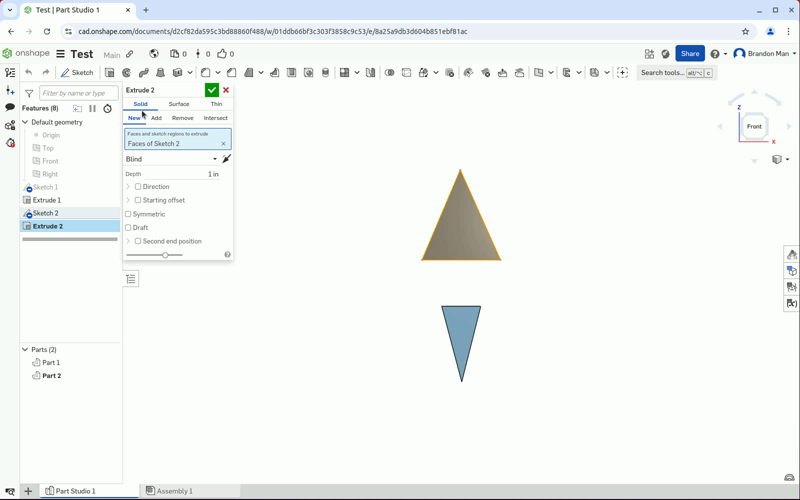
mouse_move(137, 120)
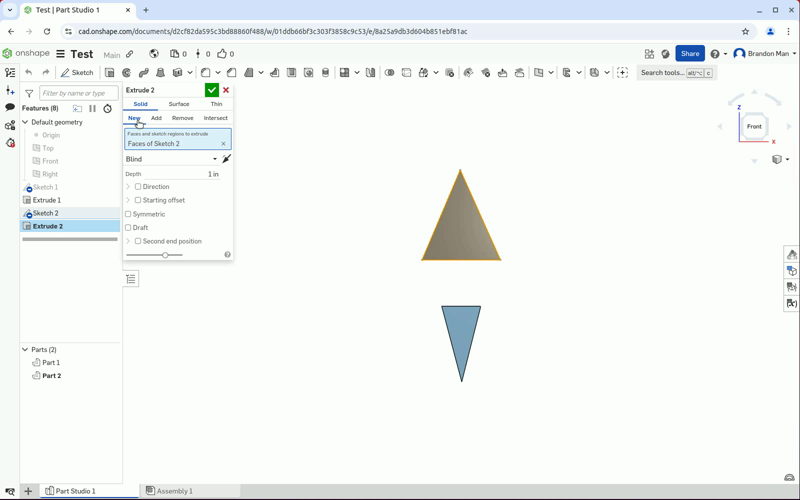
click(137, 120)
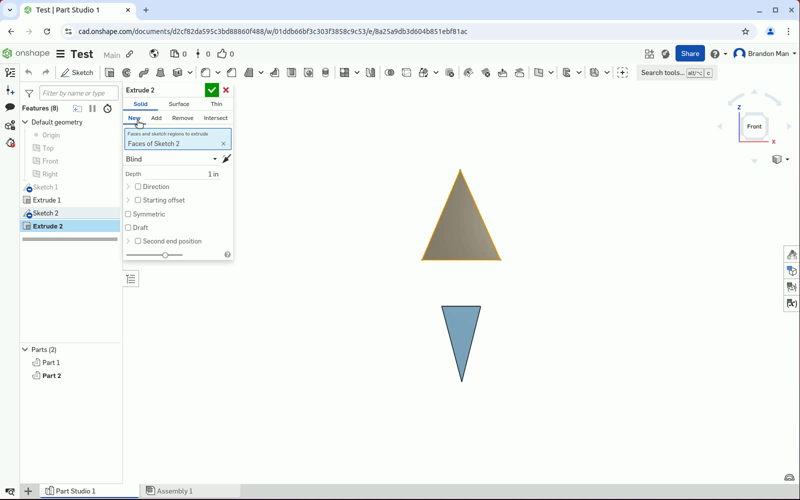
key(tab, 4)
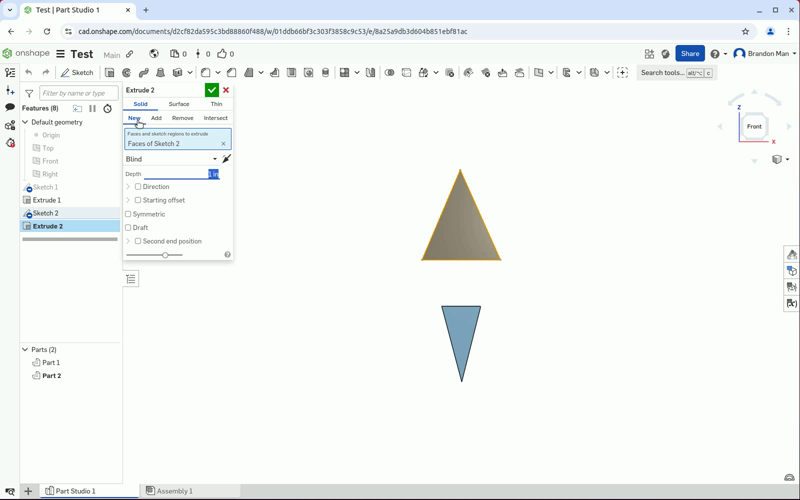
text(0.722)
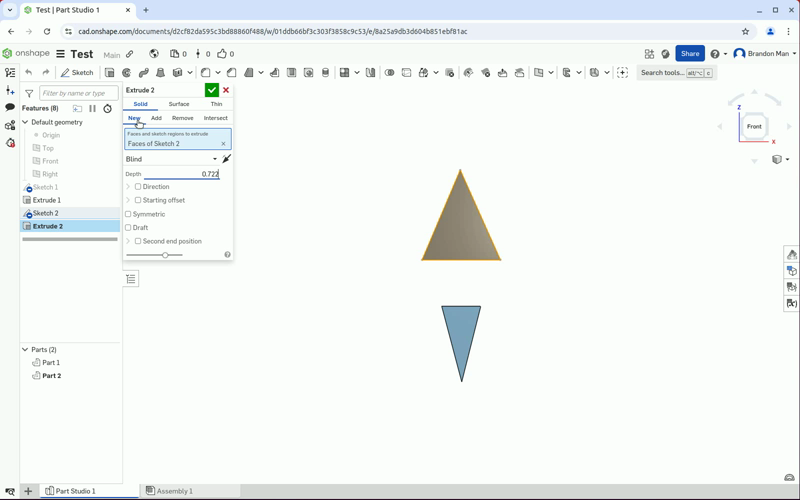
key(enter)
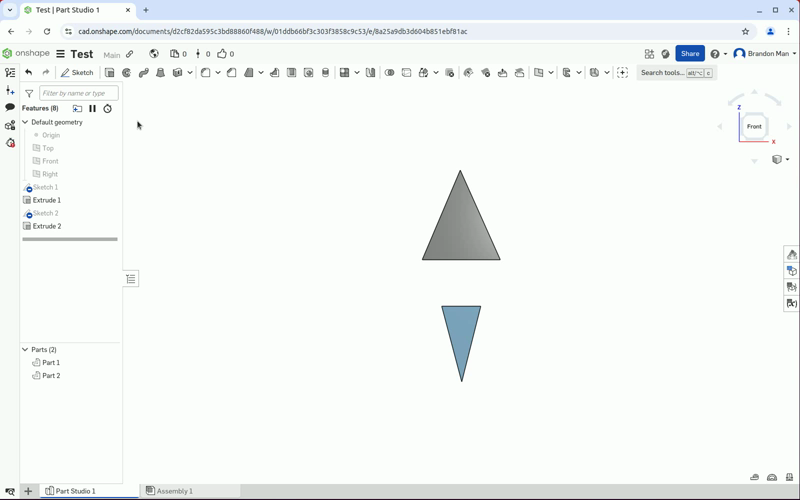
key(shift+h)
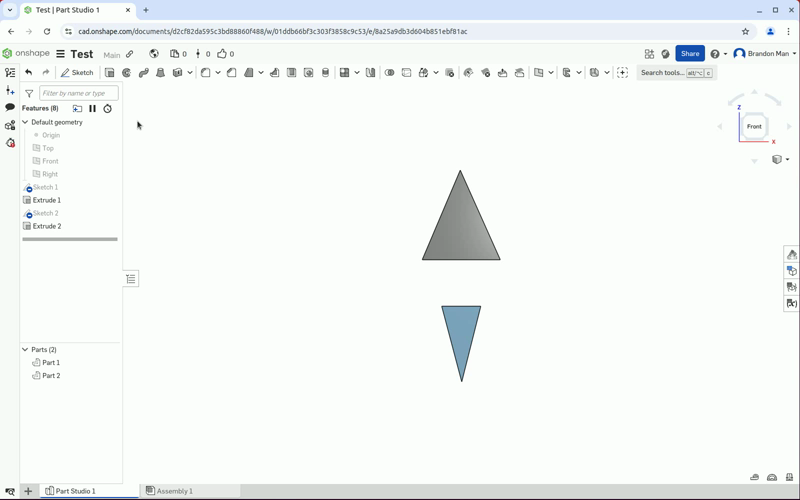
key(shift+h)
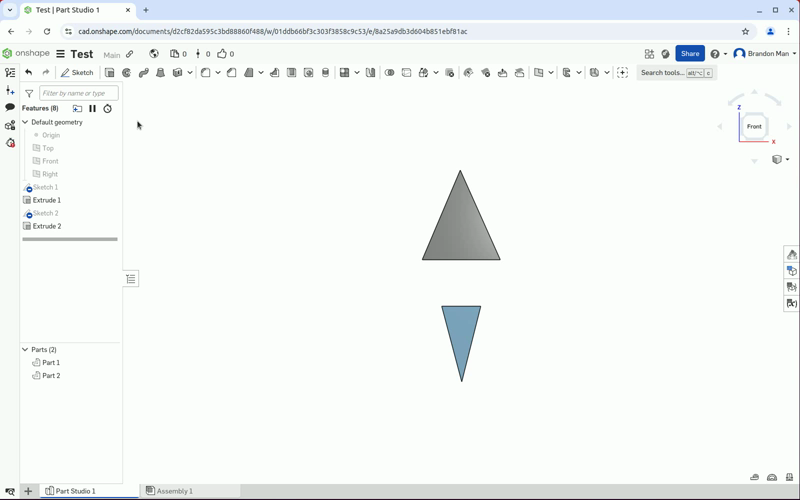
mouse_move(73, 189)
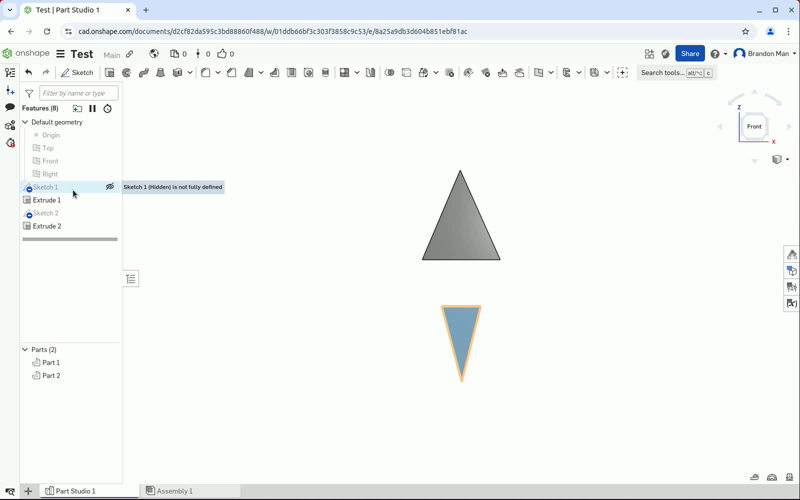
click(73, 189)
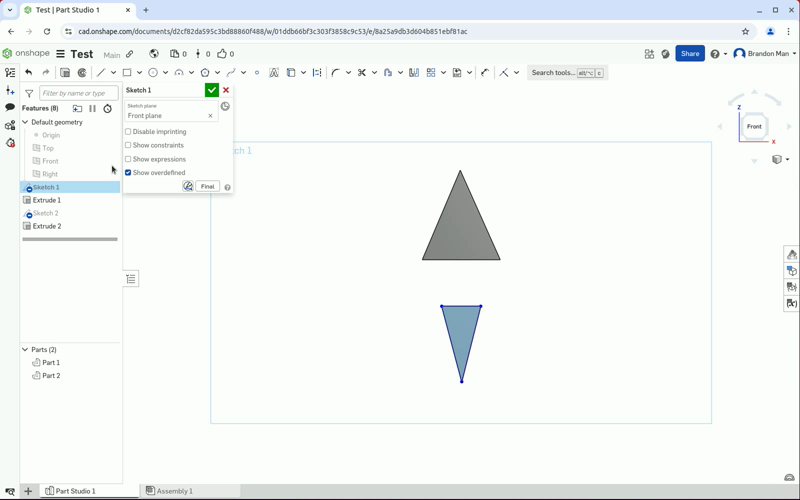
mouse_move(229, 92)
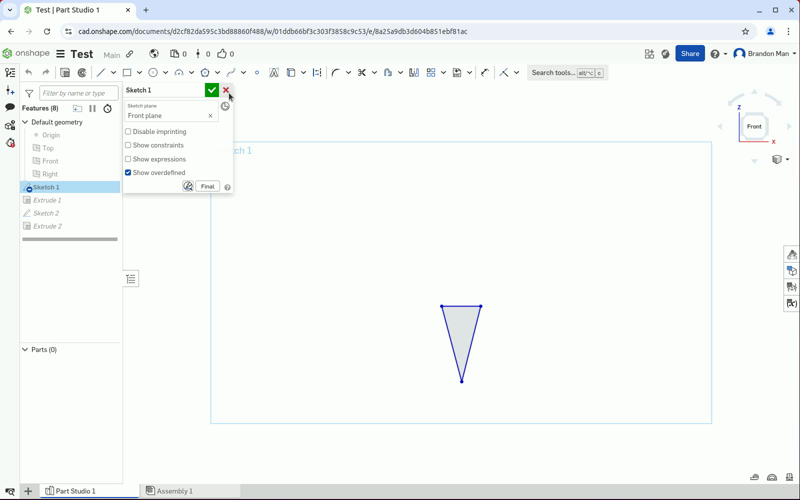
click(229, 92)
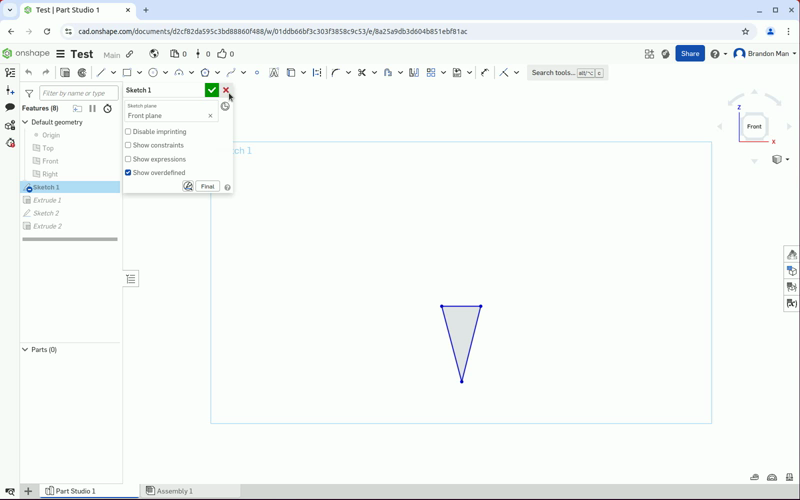
key(shift+s)
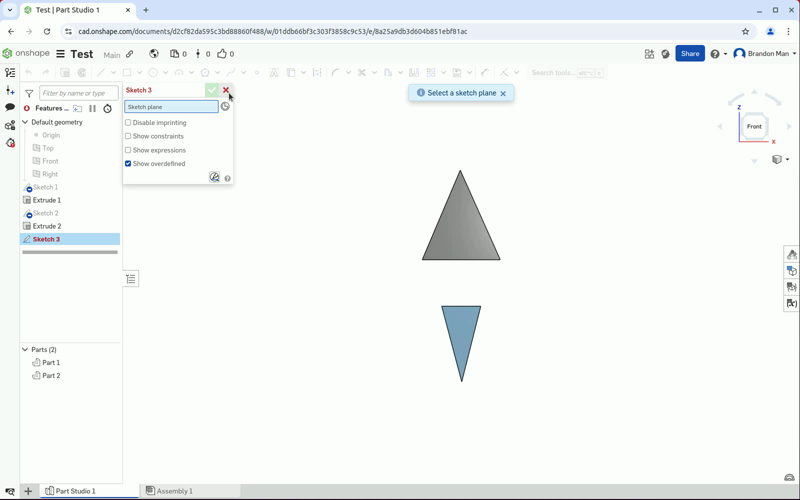
mouse_move(73, 163)
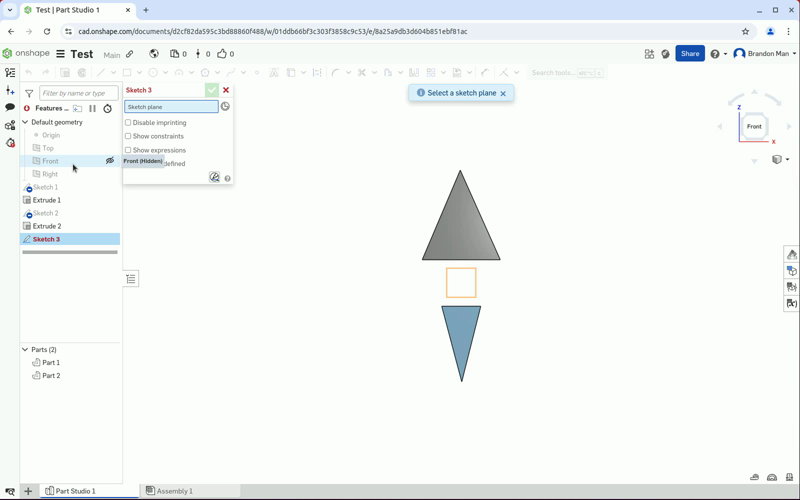
click(73, 163)
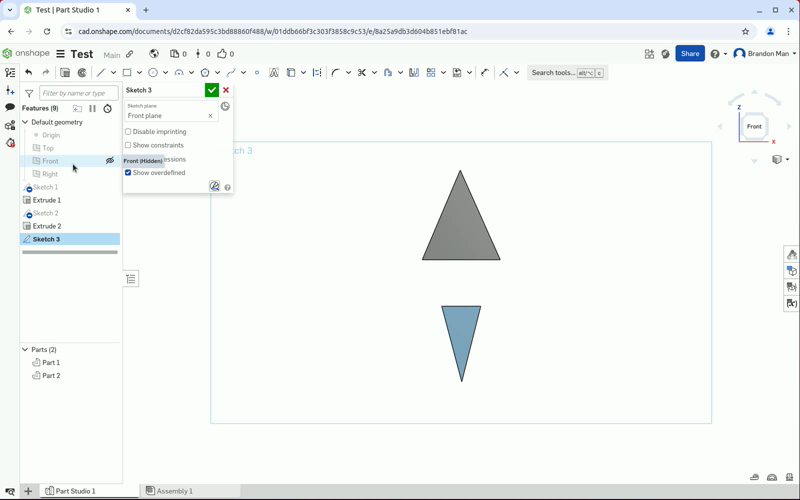
mouse_move(73, 352)
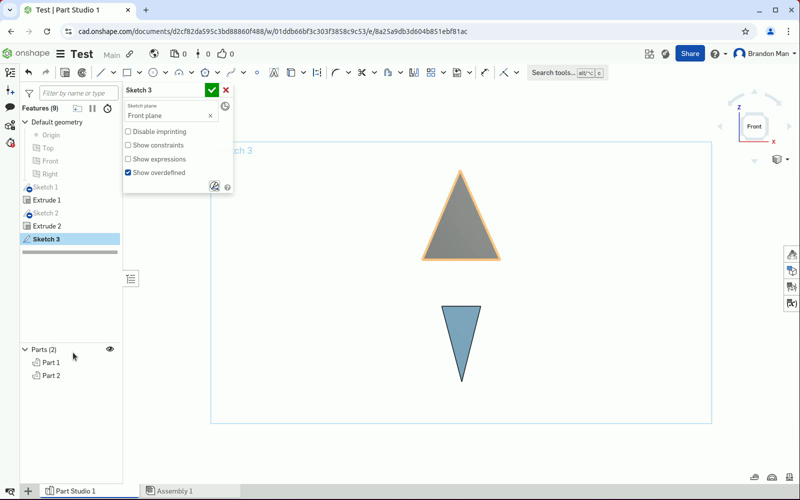
key(y)
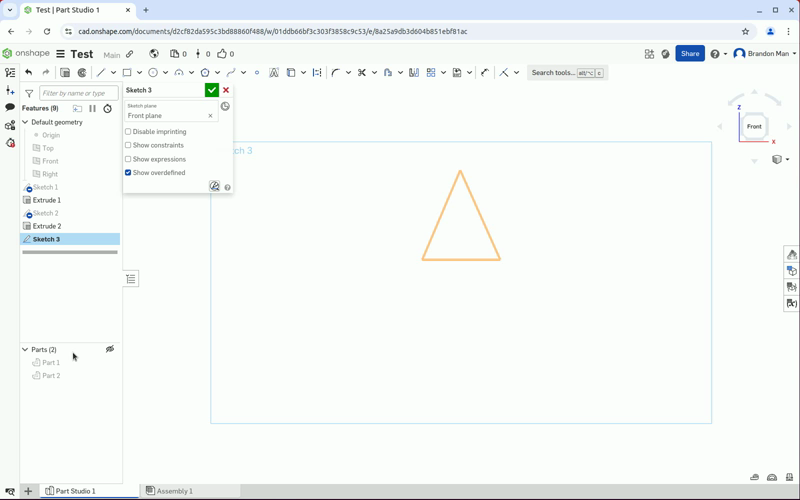
key(c)
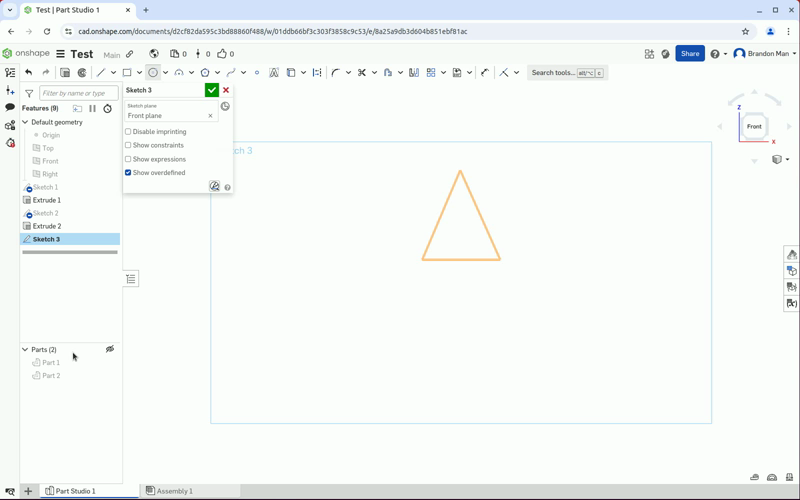
key_down(shift)
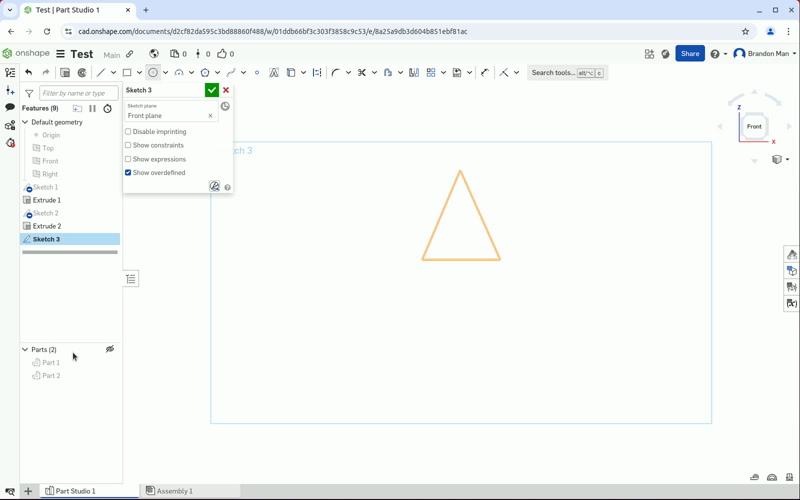
mouse_move(461, 282)
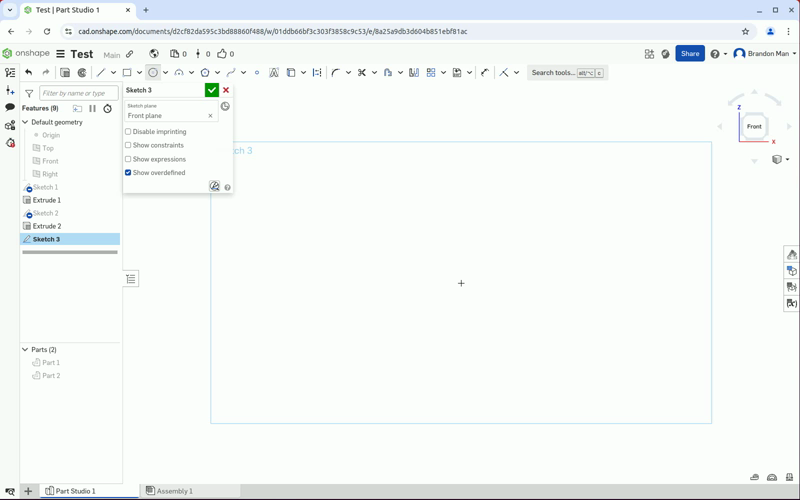
click(461, 282)
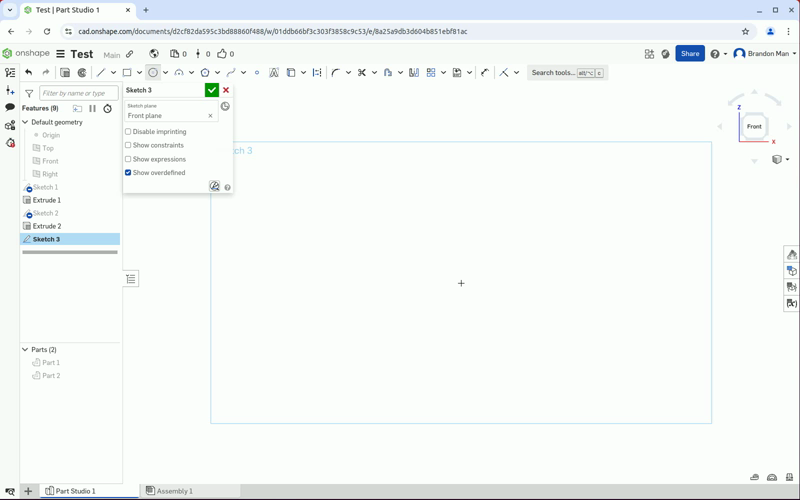
key_up(shift)
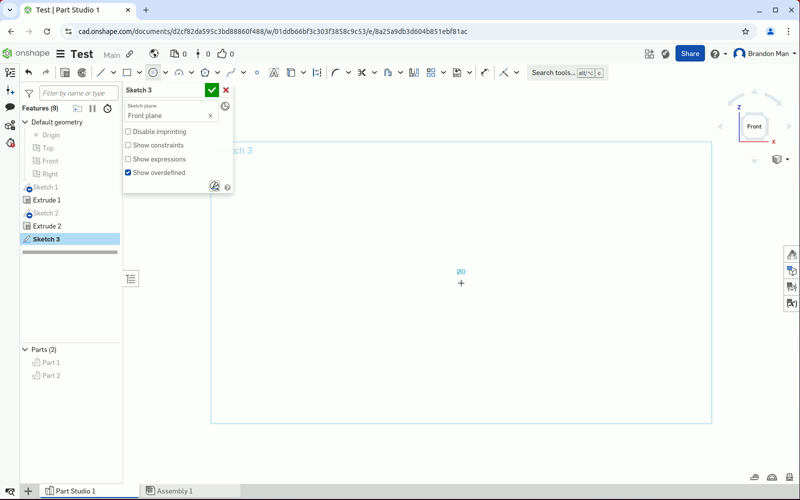
mouse_move(485, 282)
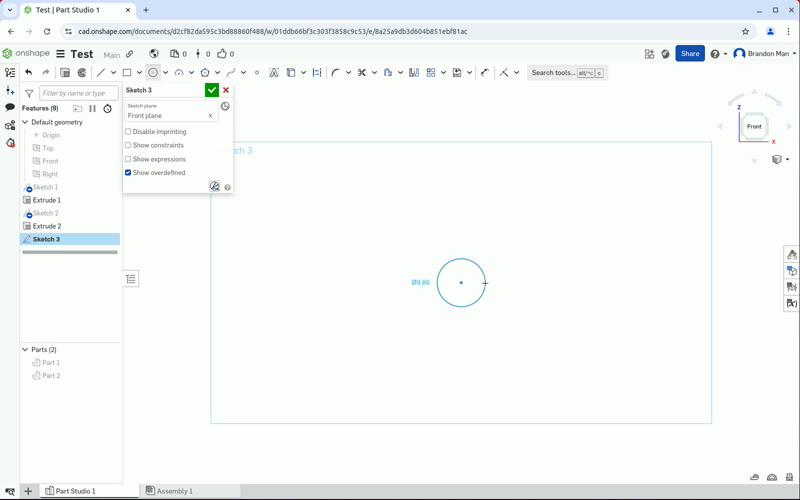
click(485, 282)
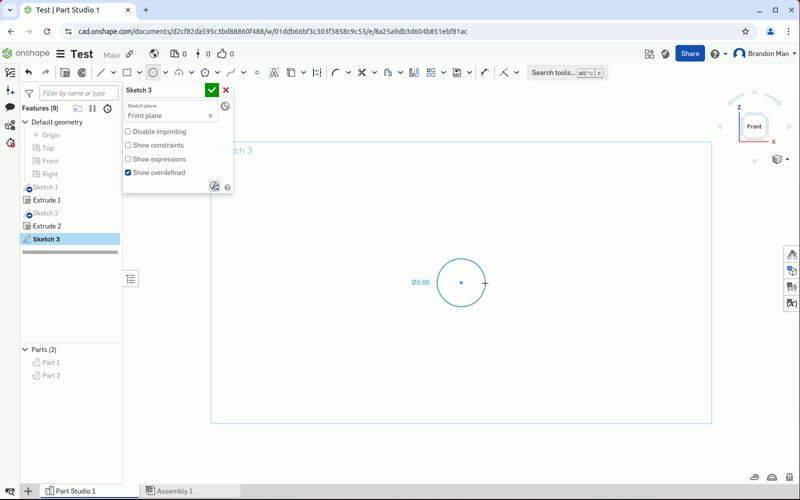
key(esc)
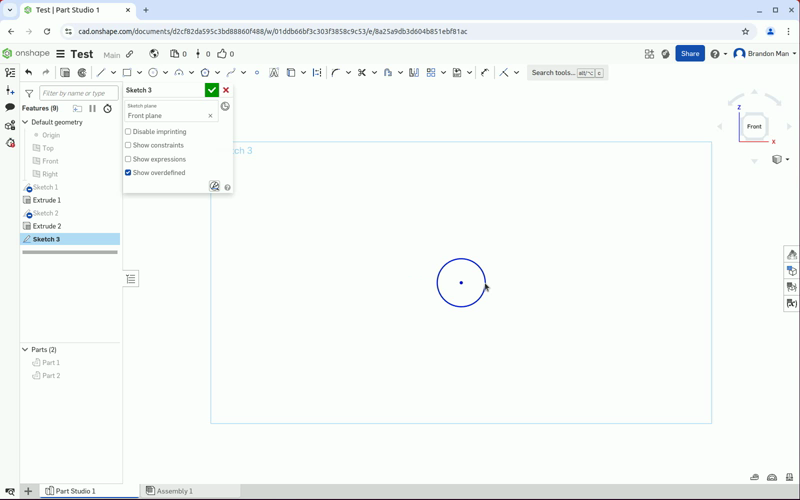
key(c)
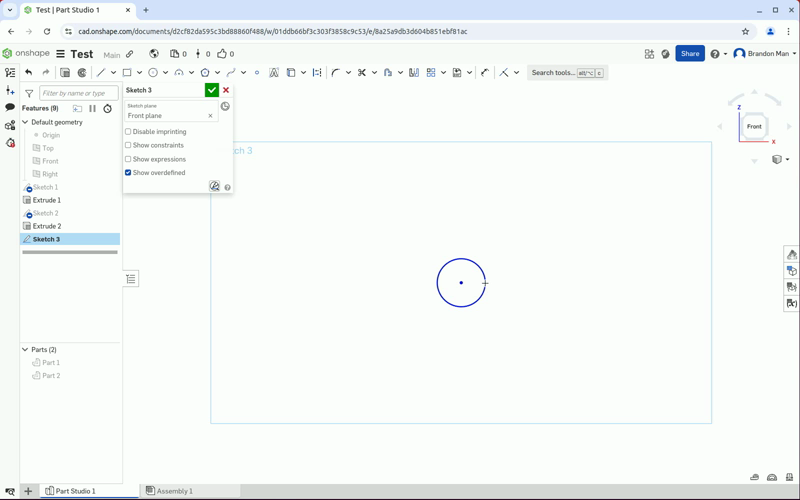
key_down(shift)
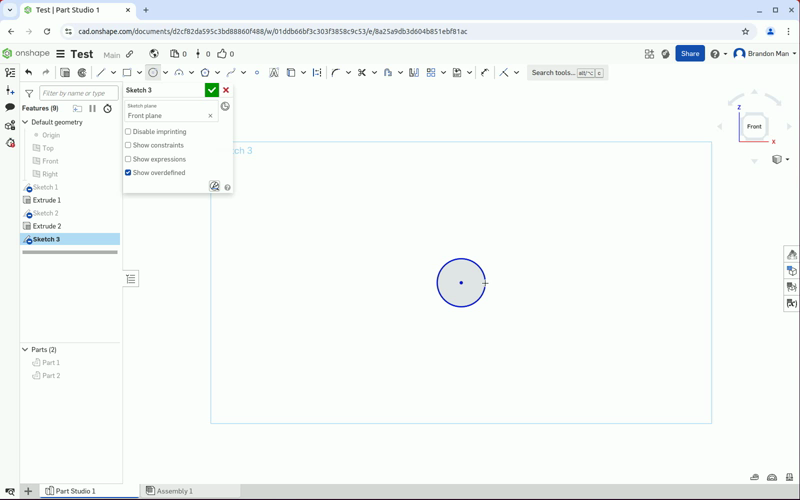
mouse_move(461, 282)
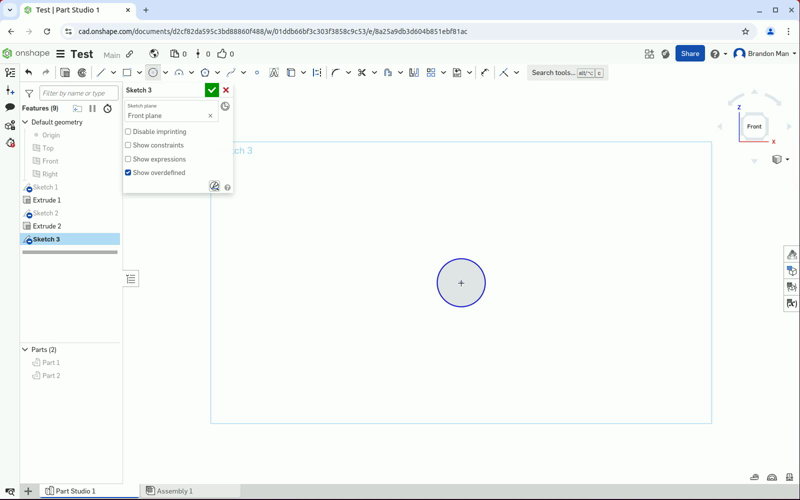
click(461, 282)
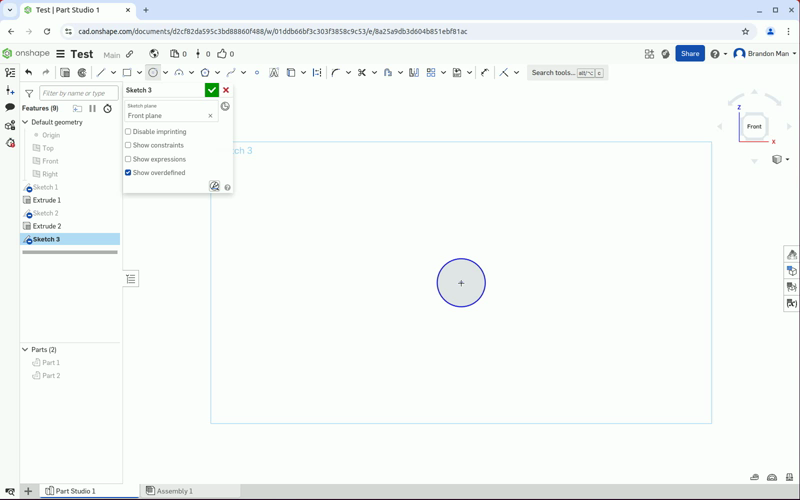
key_up(shift)
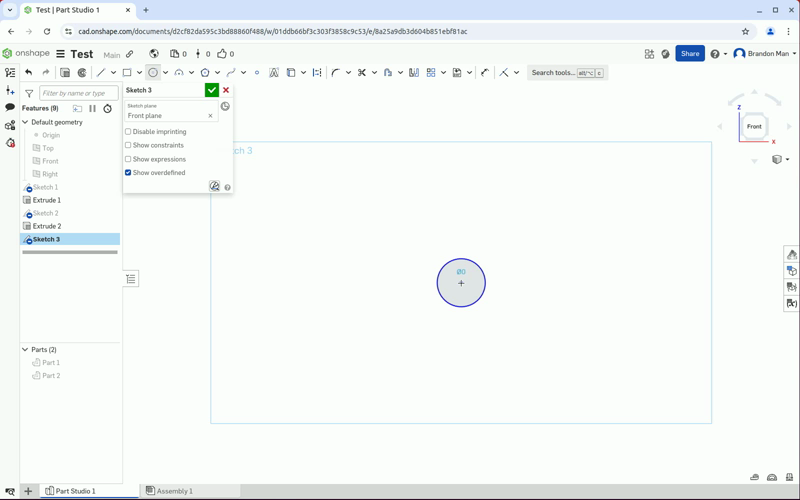
mouse_move(479, 282)
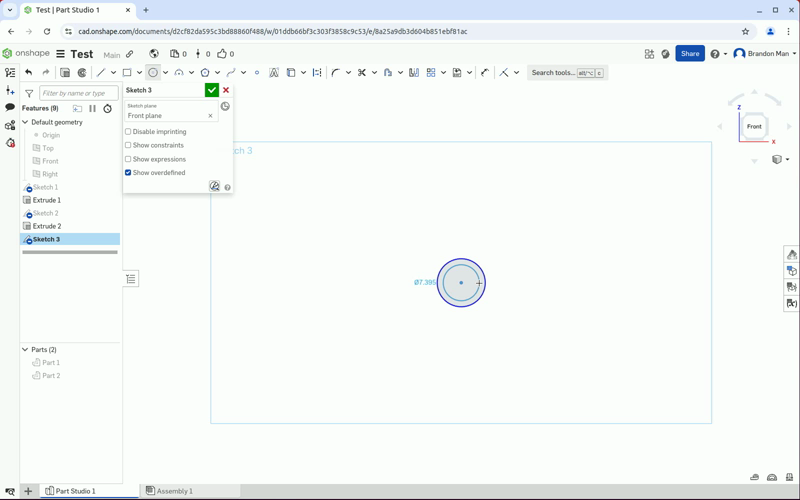
click(479, 282)
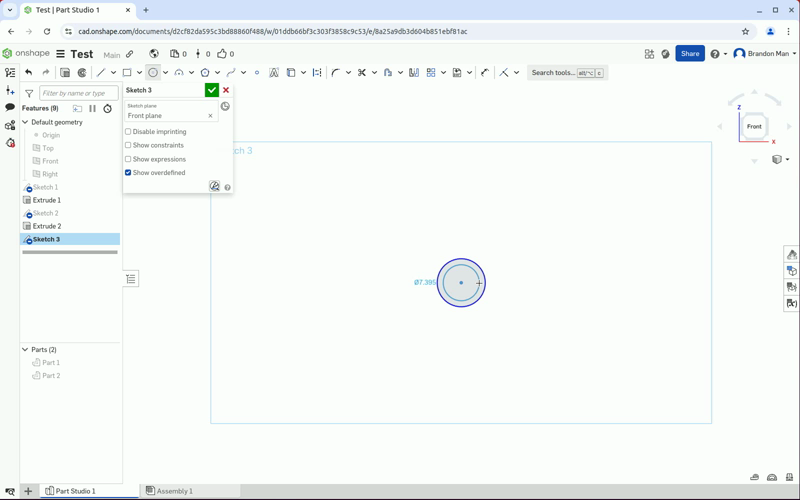
key(esc)
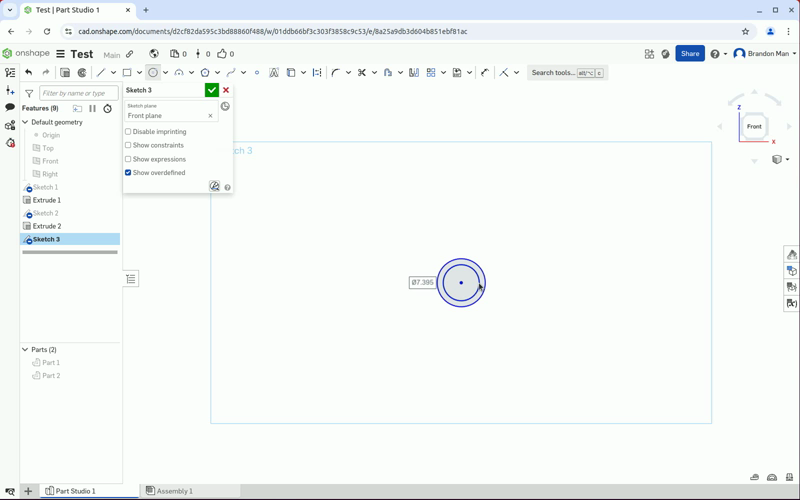
mouse_move(458, 261)
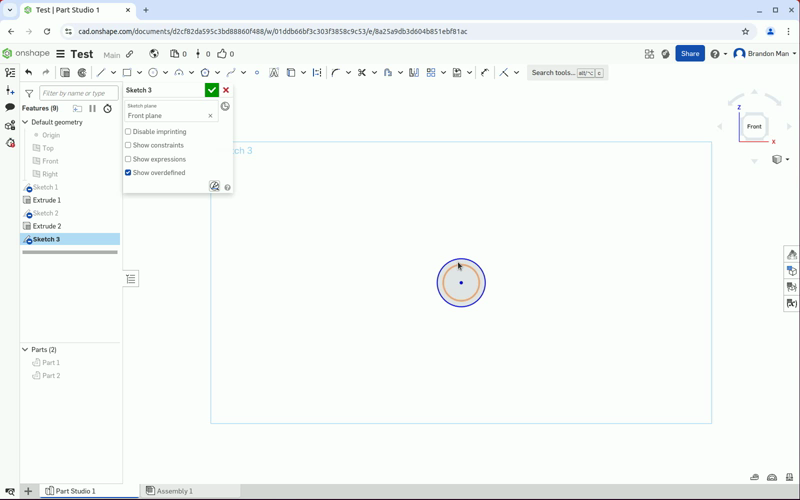
scroll(6)
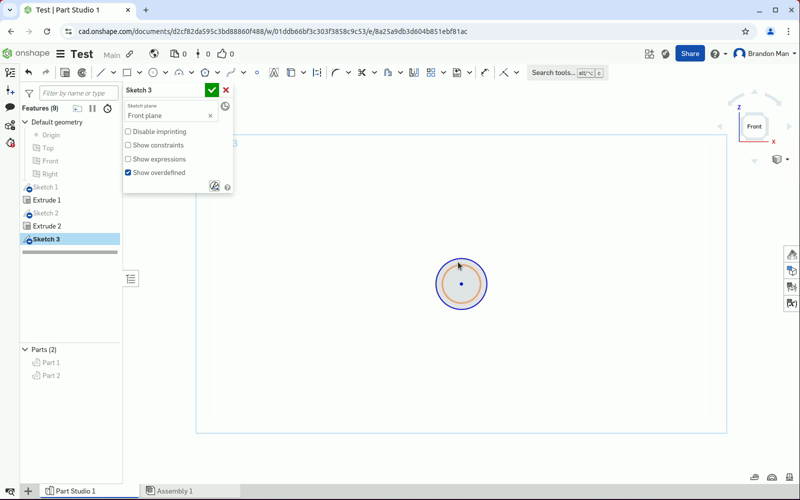
scroll(6)
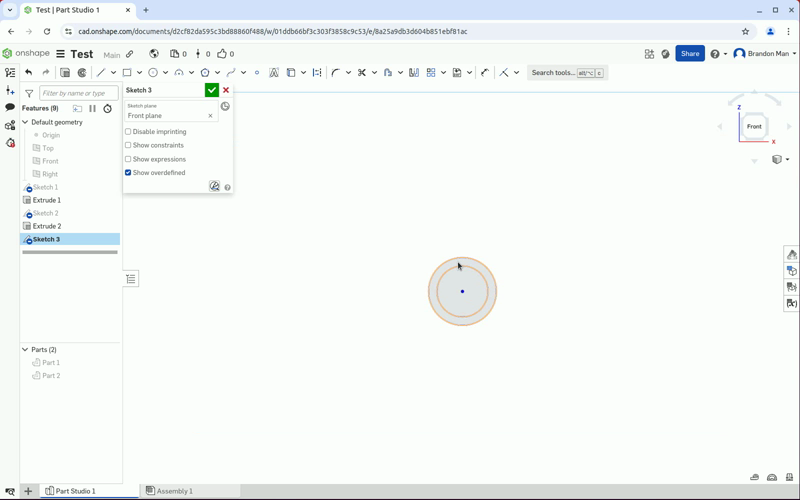
scroll(6)
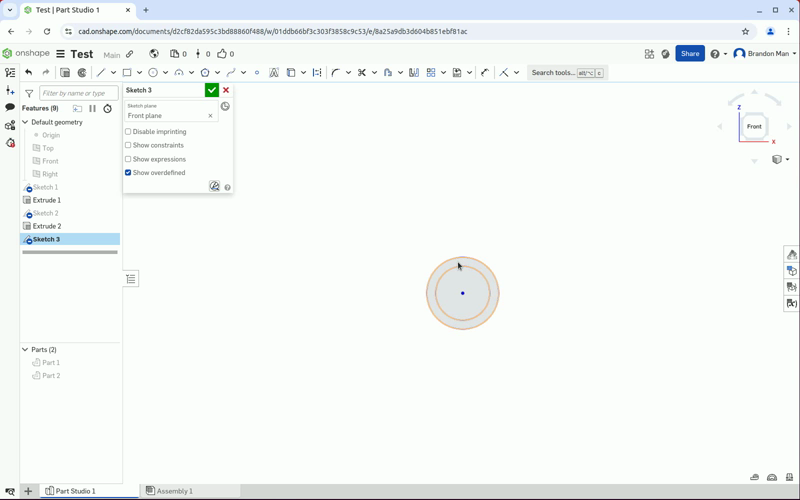
scroll(6)
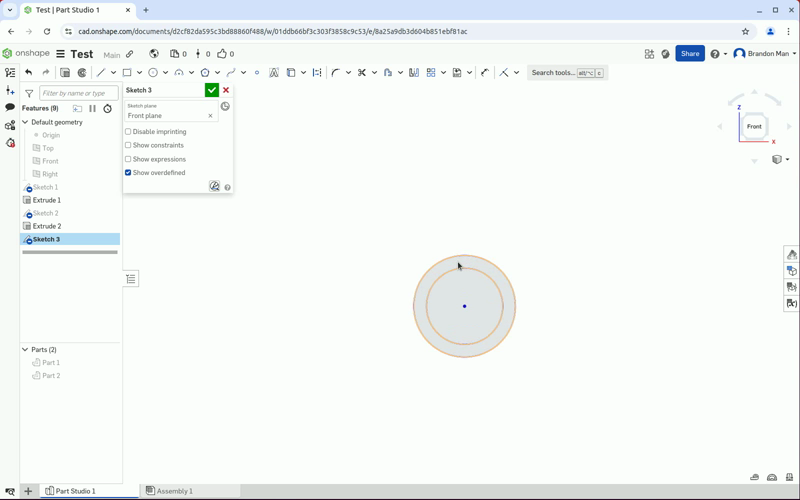
scroll(6)
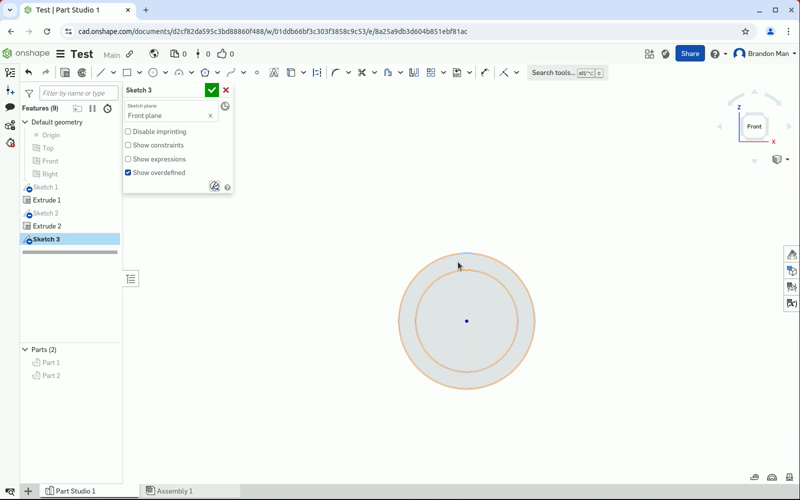
scroll(6)
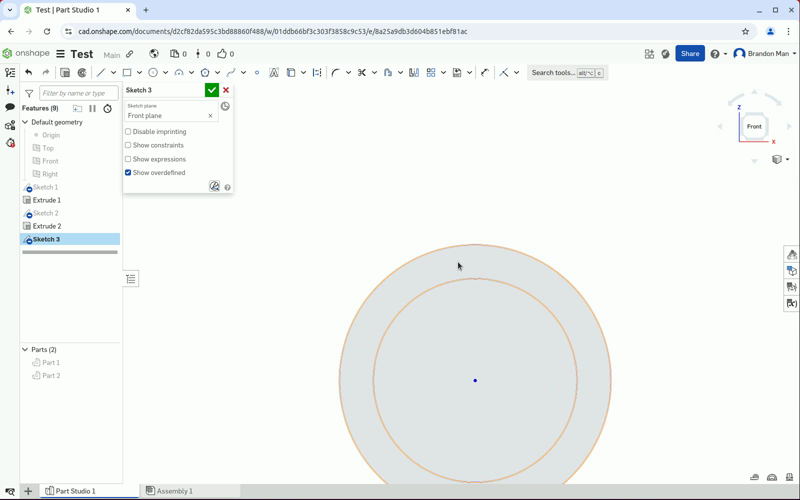
scroll(6)
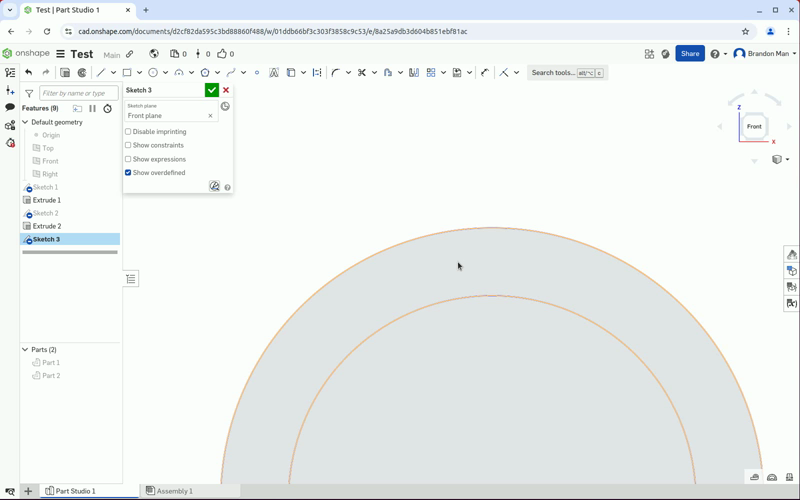
click(458, 261)
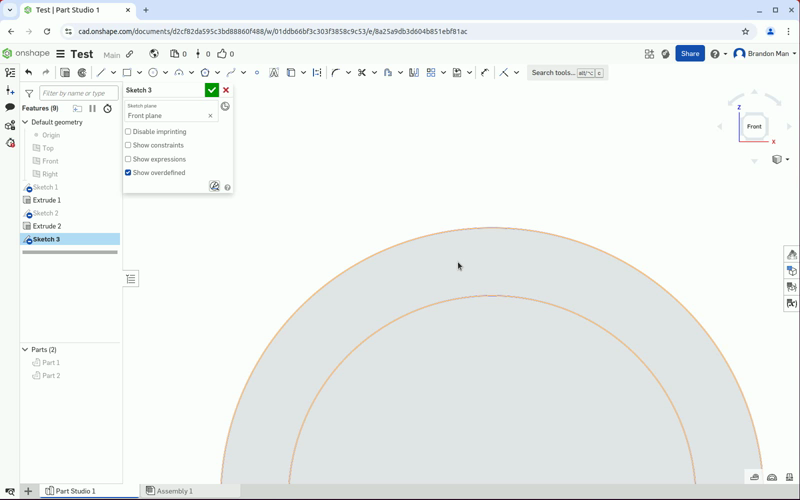
scroll(-6)
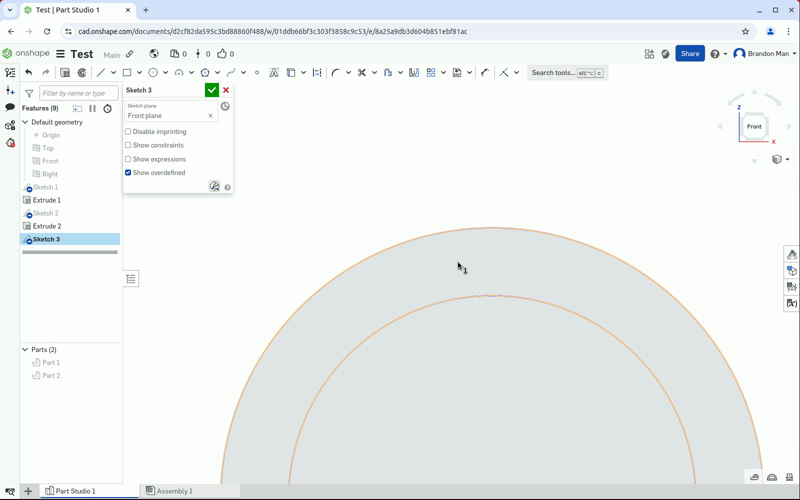
scroll(-6)
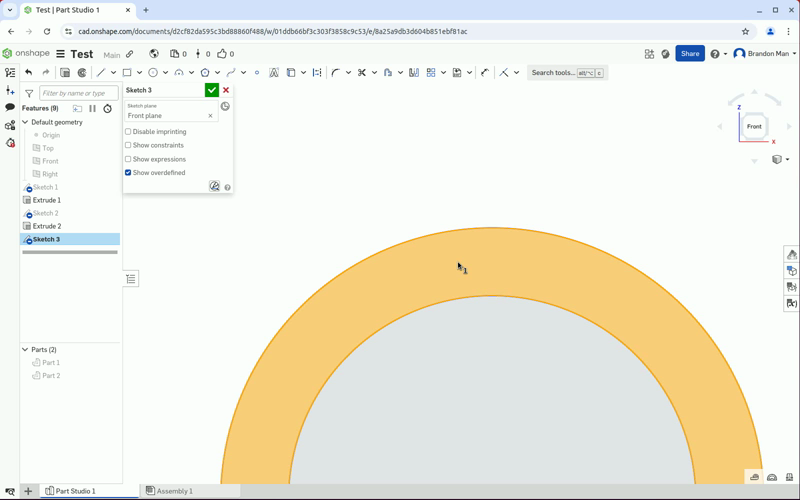
scroll(-6)
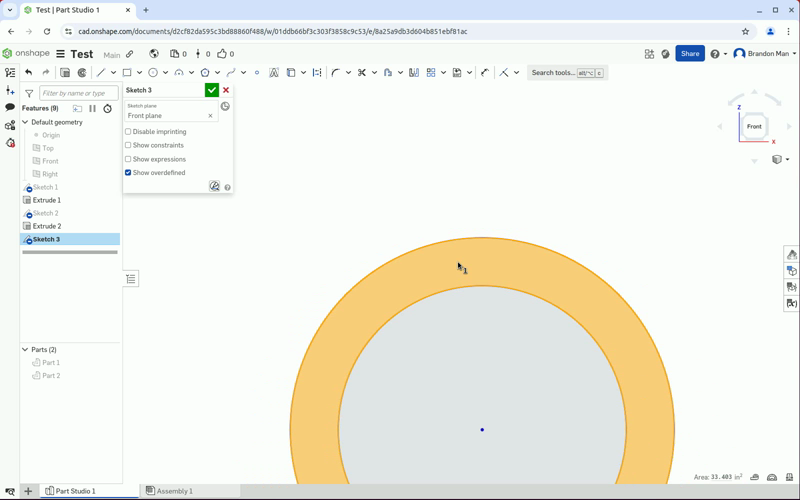
scroll(-6)
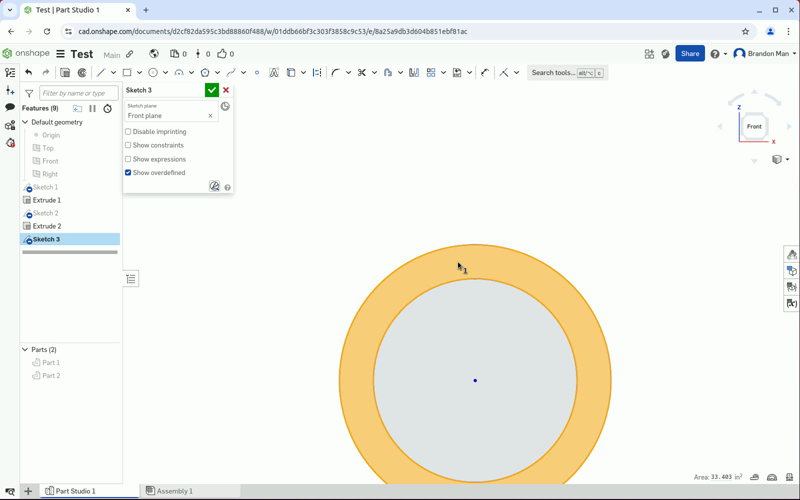
scroll(-6)
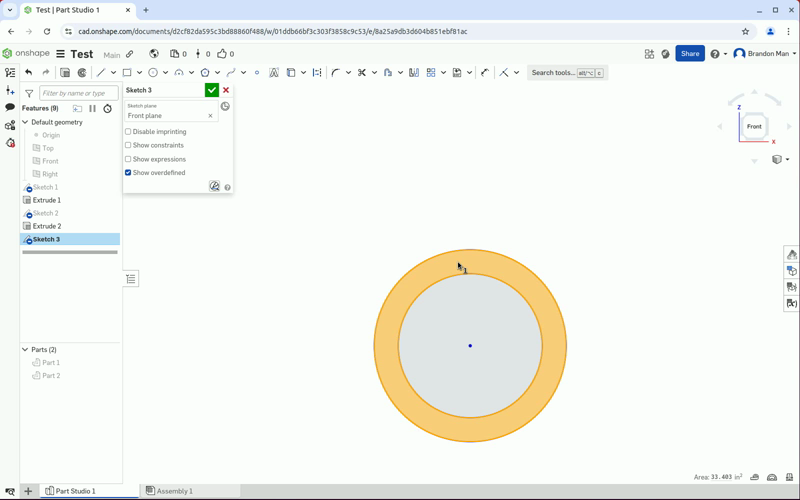
scroll(-6)
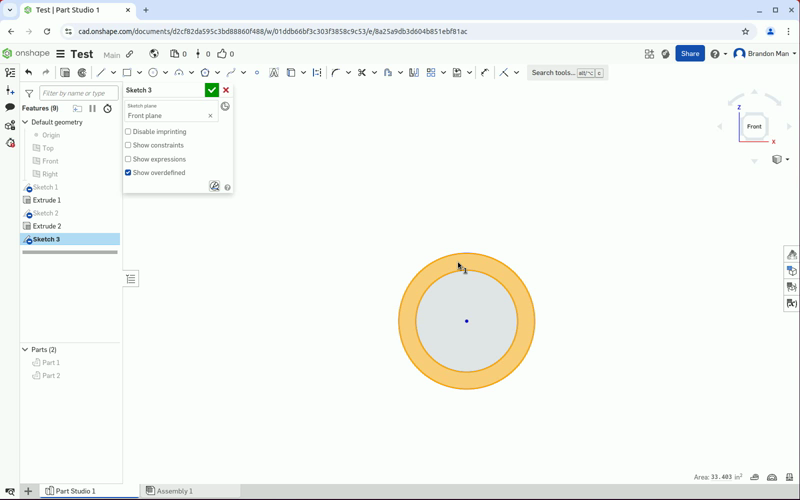
scroll(-6)
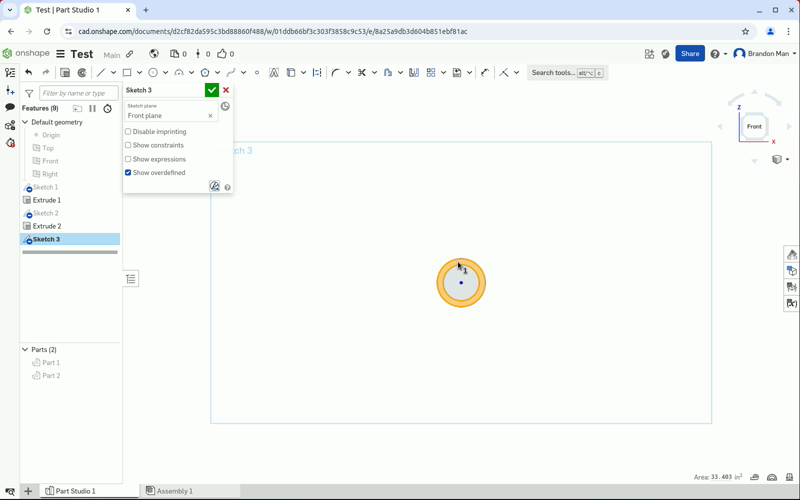
mouse_move(73, 352)
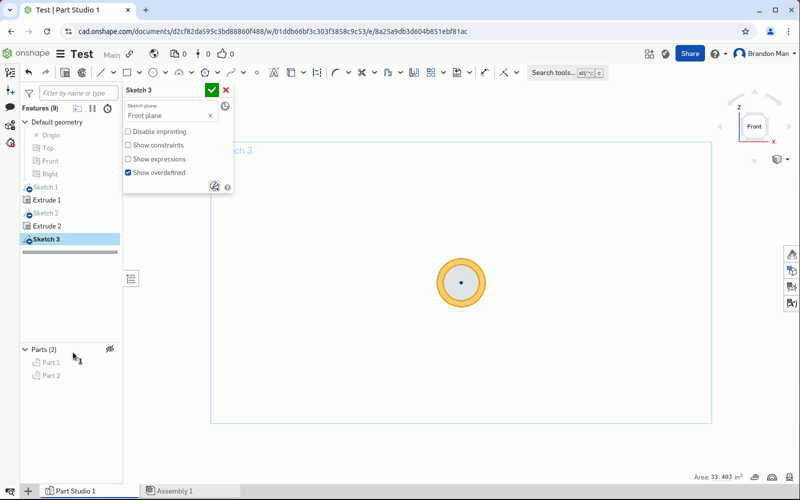
key(shift+y)
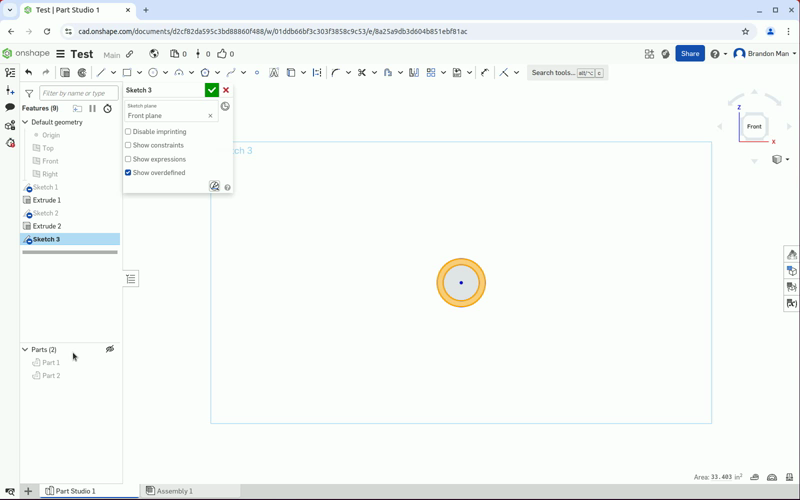
key(shift+e)
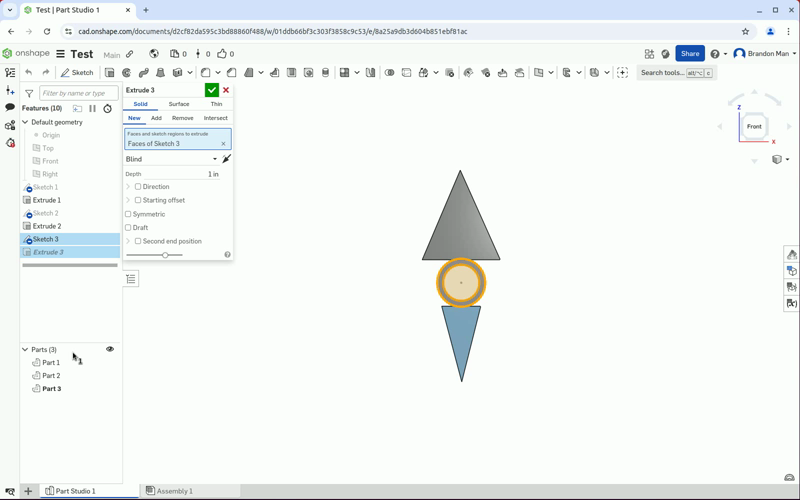
mouse_move(143, 106)
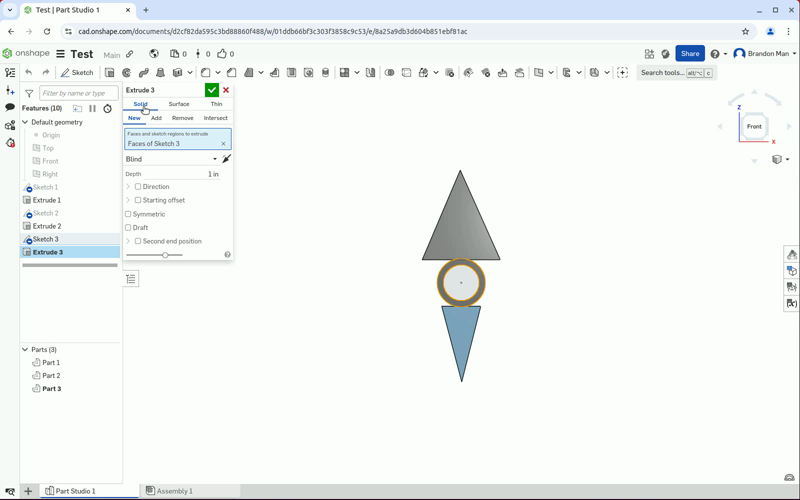
click(143, 106)
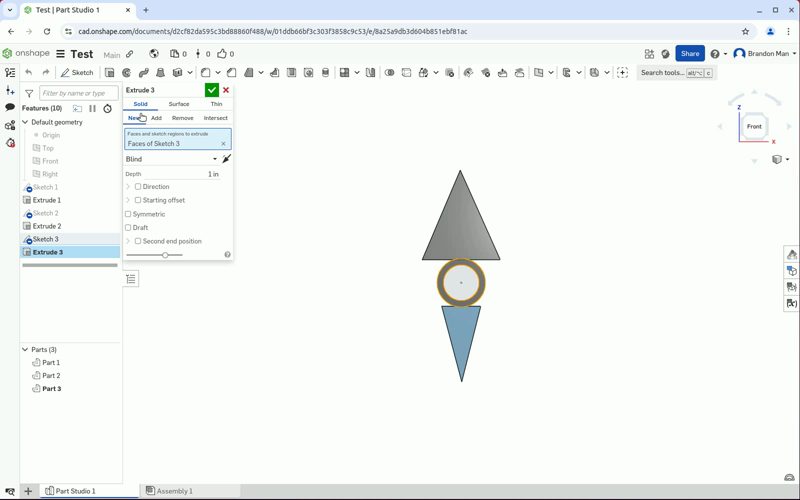
mouse_move(137, 120)
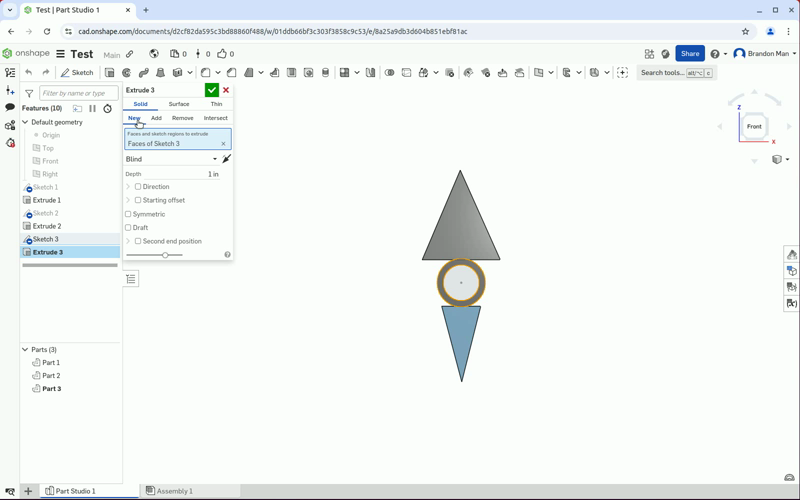
click(137, 120)
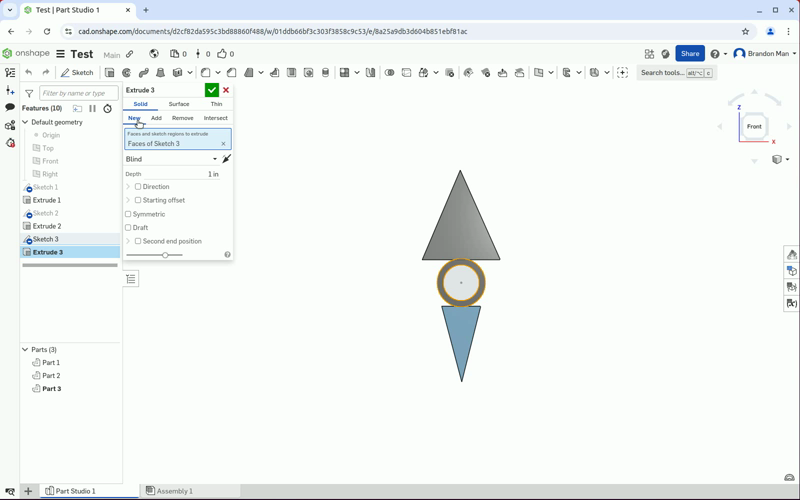
key(tab, 4)
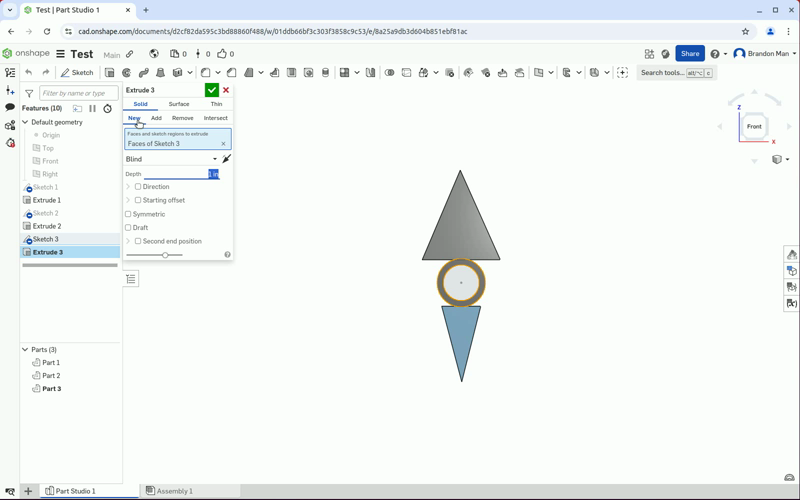
text(0.722)
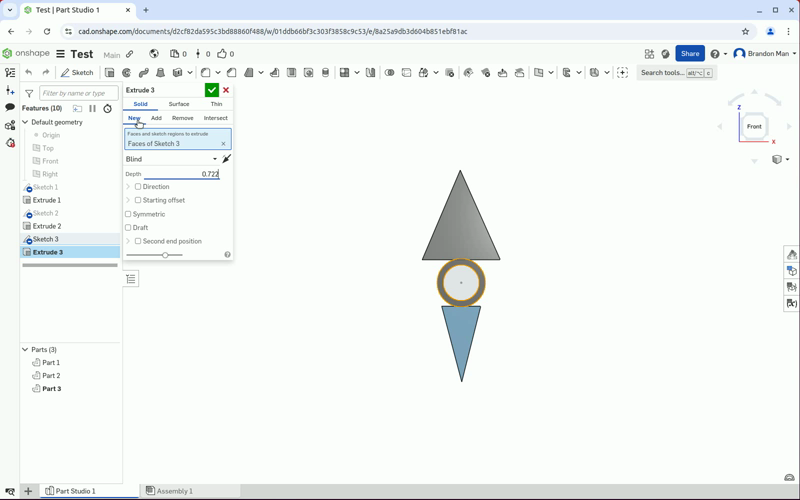
key(enter)
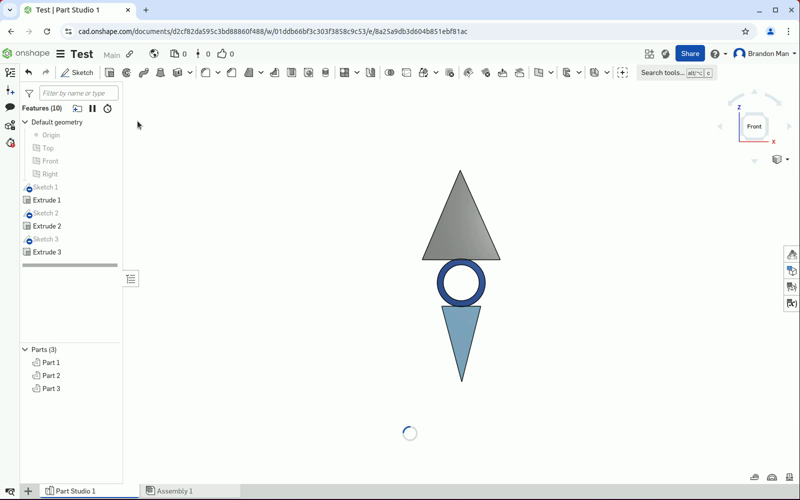
key(shift+h)
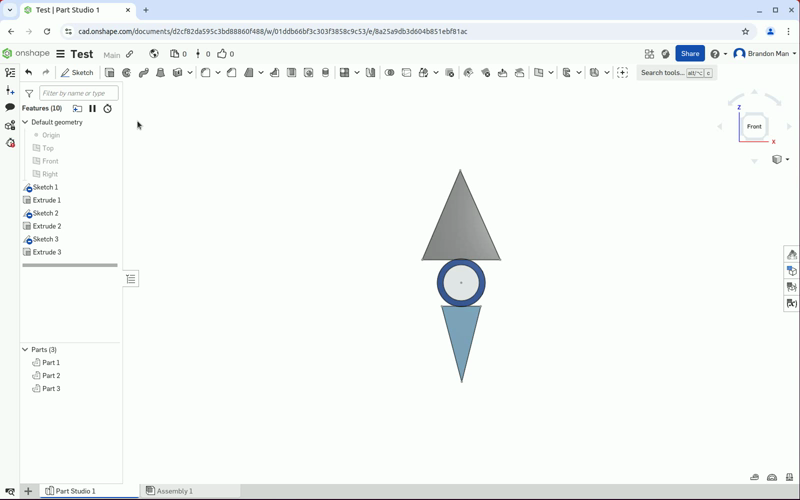
key(shift+h)
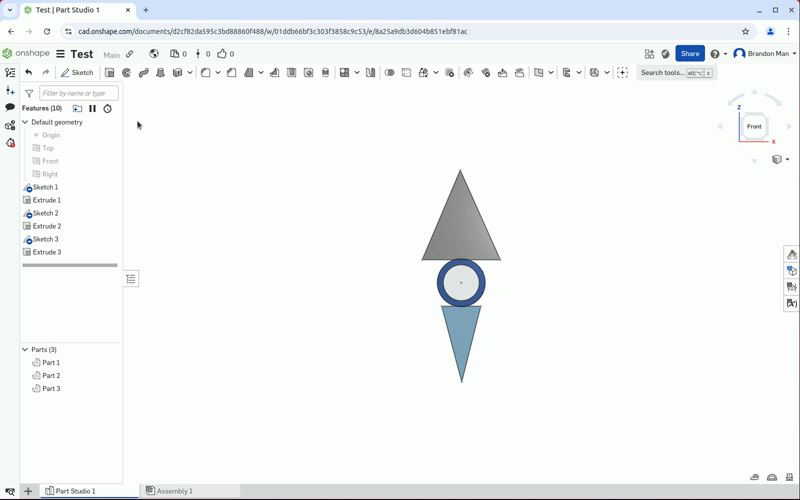
key(shift+7)
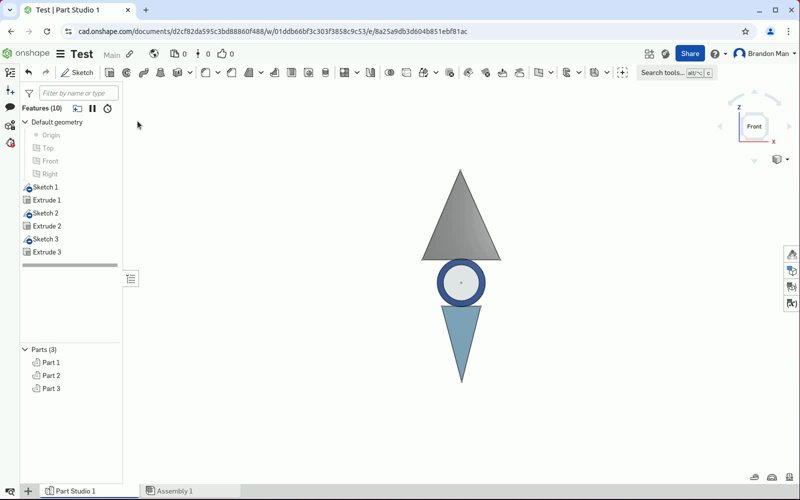
key(left, 2)
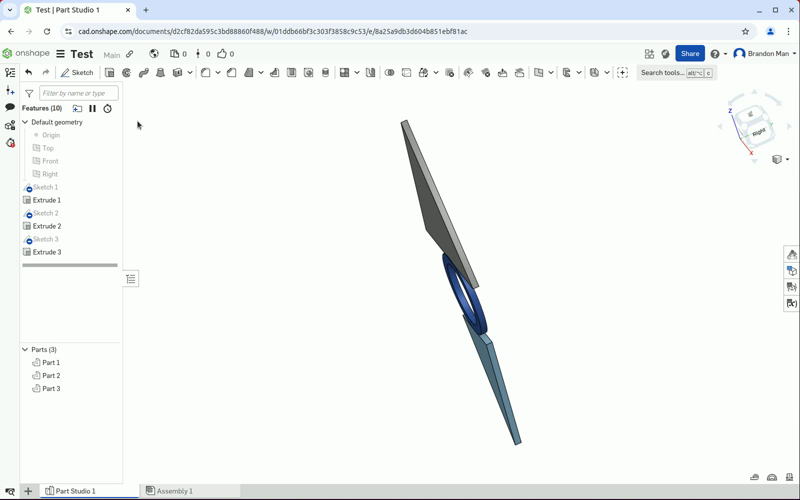
key(down, 2)
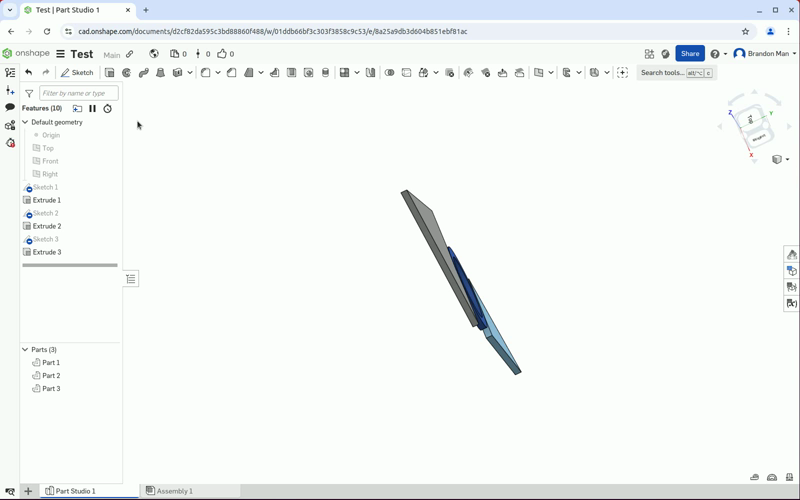
key(up, 2)
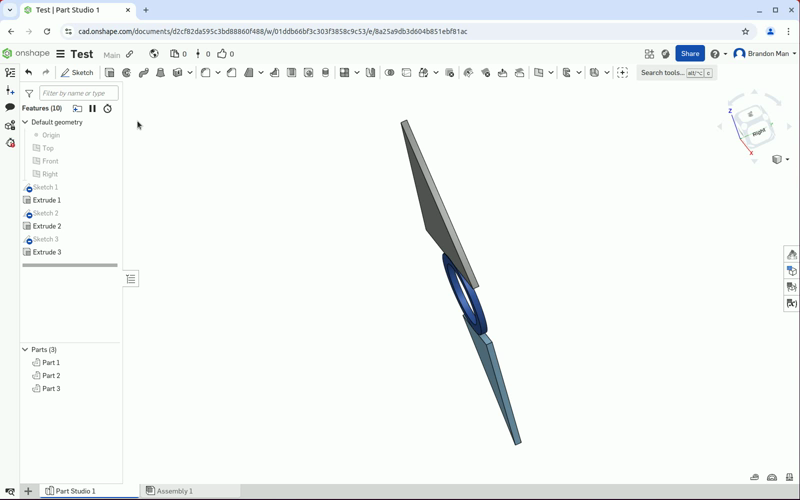
key(right, 2)
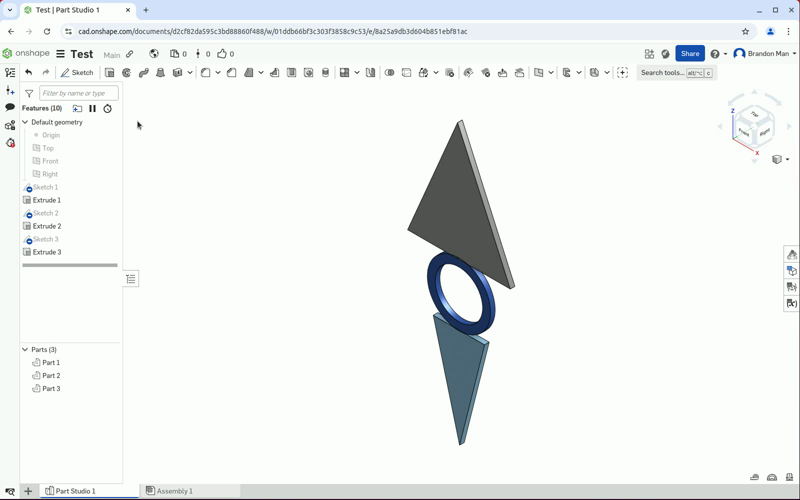
mouse_move(73, 189)
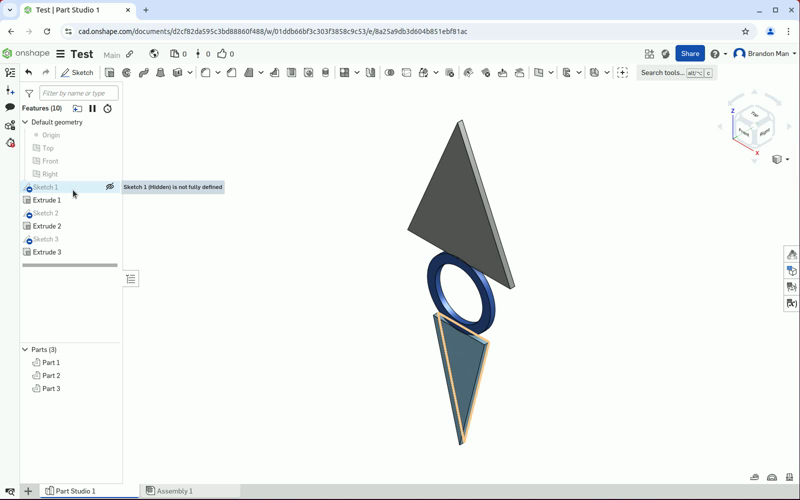
click(73, 189)